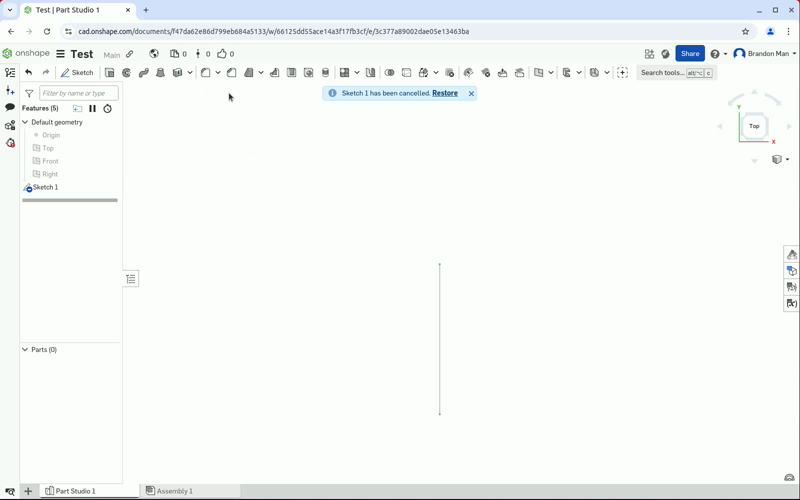
key(shift+h)
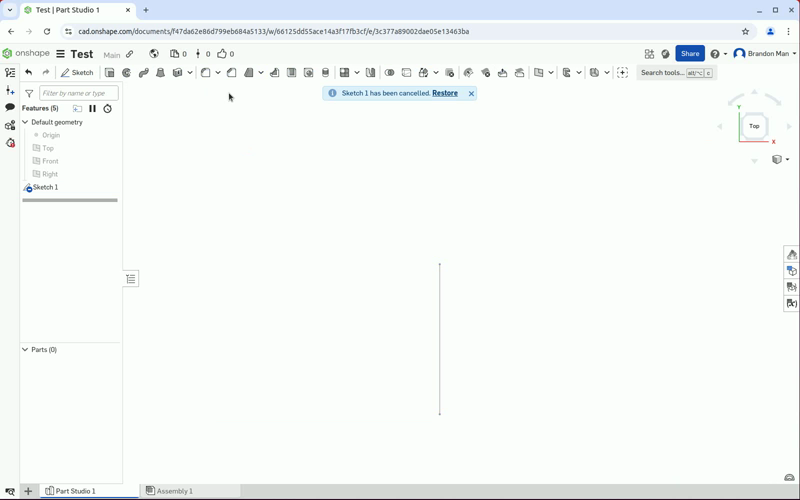
key(shift+s)
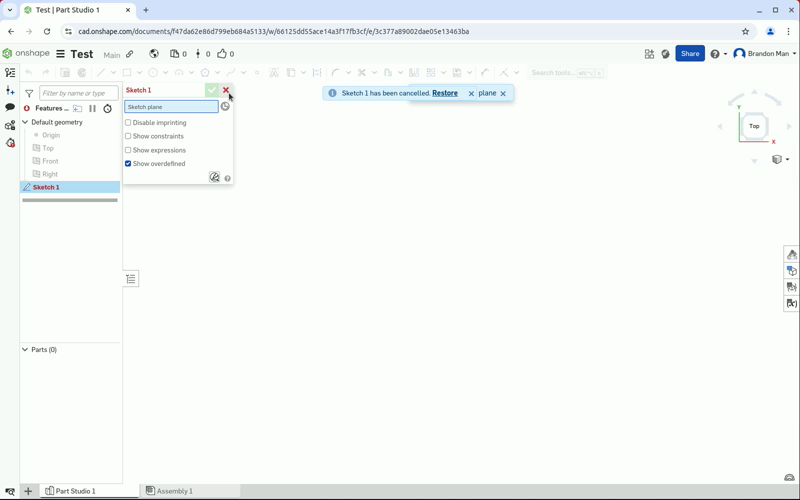
mouse_move(73, 150)
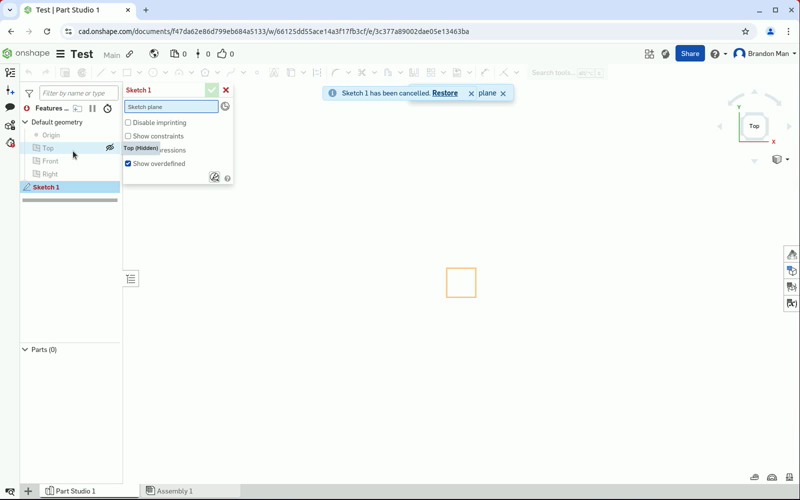
click(73, 150)
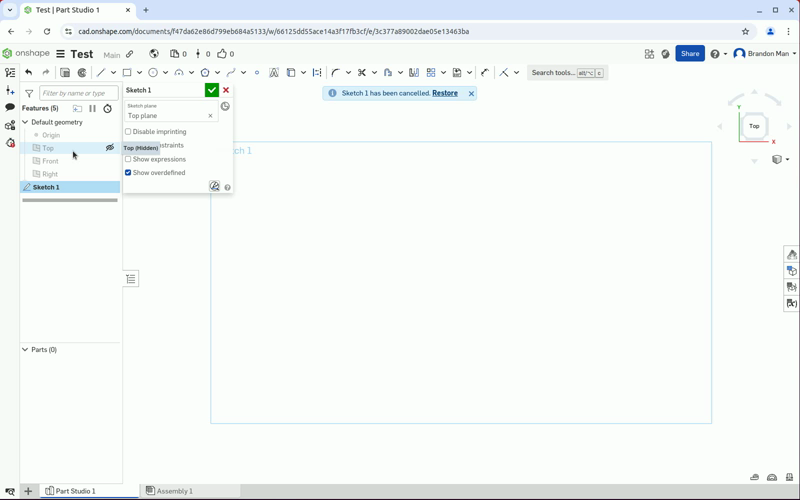
mouse_move(73, 352)
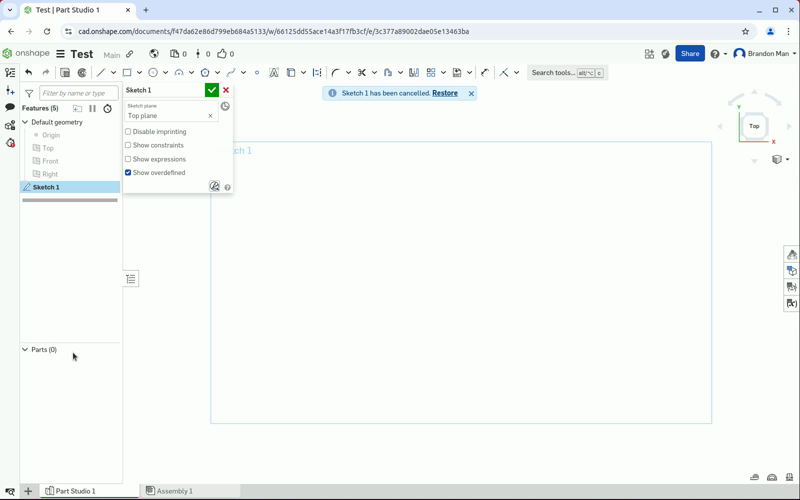
key(y)
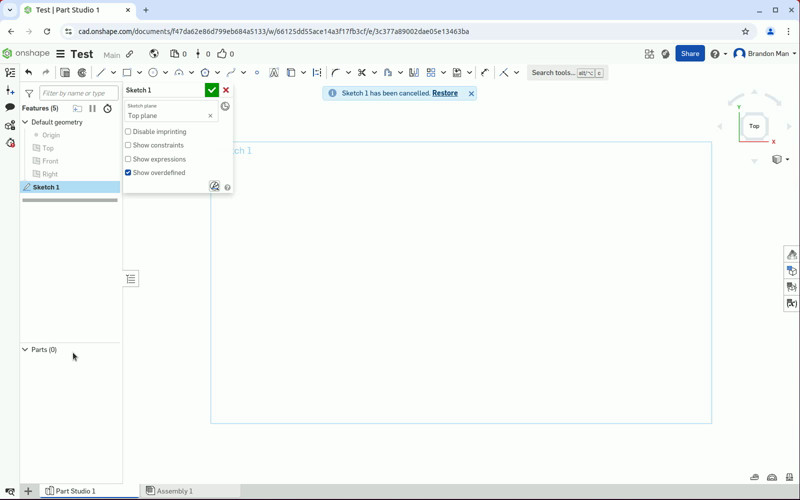
key(c)
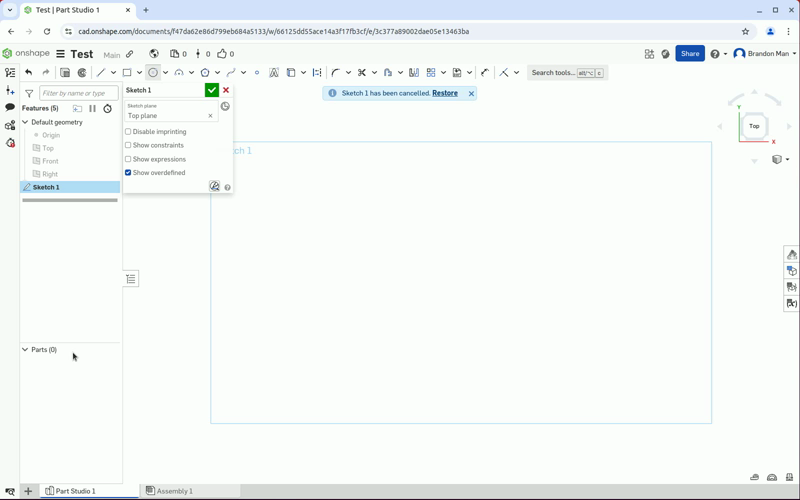
key_down(shift)
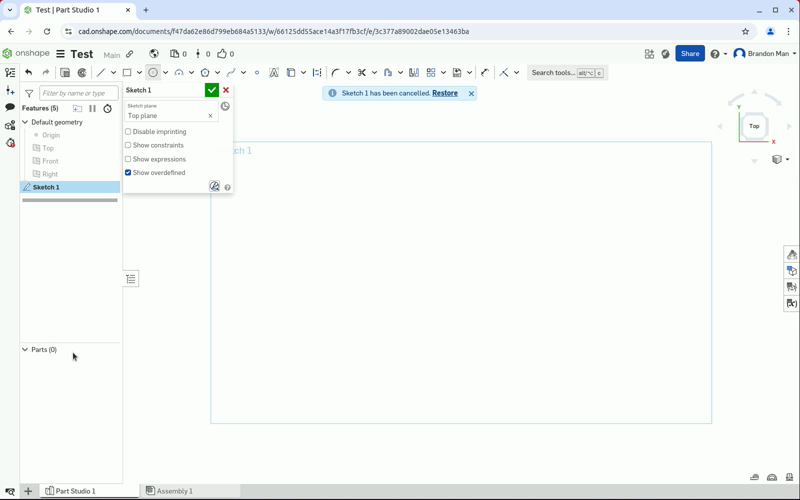
mouse_move(417, 282)
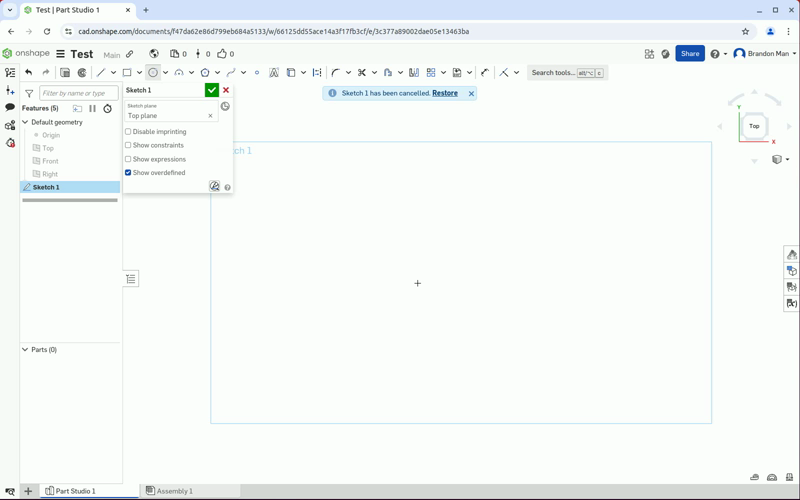
click(417, 282)
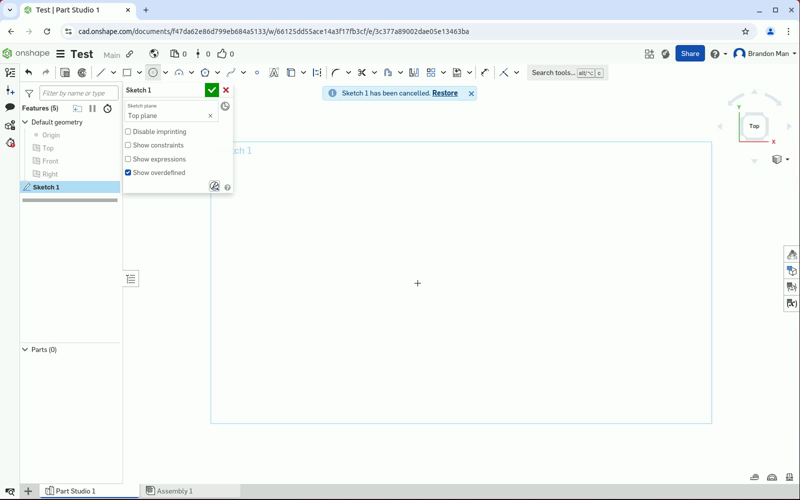
key_up(shift)
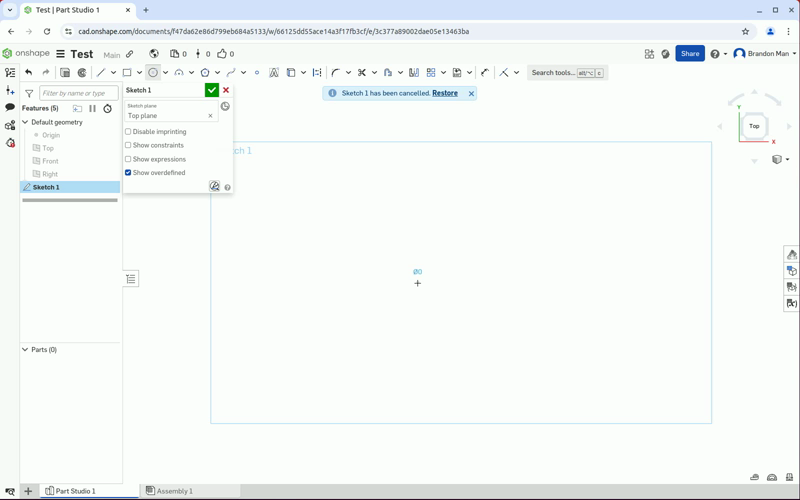
mouse_move(437, 282)
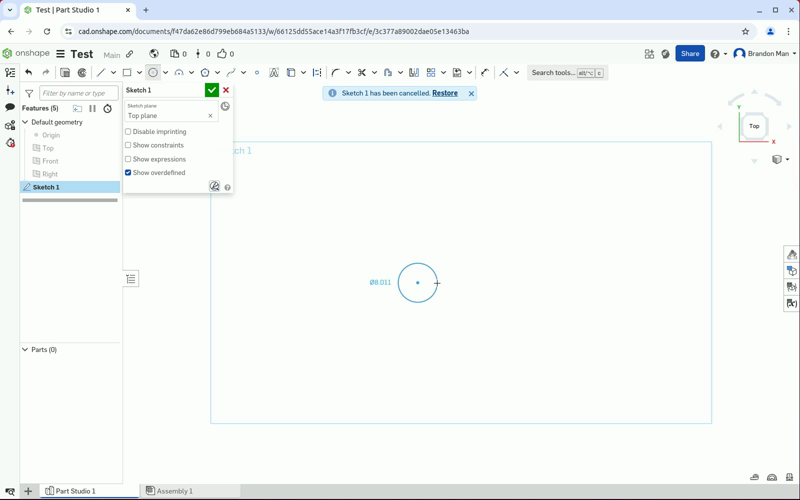
click(437, 282)
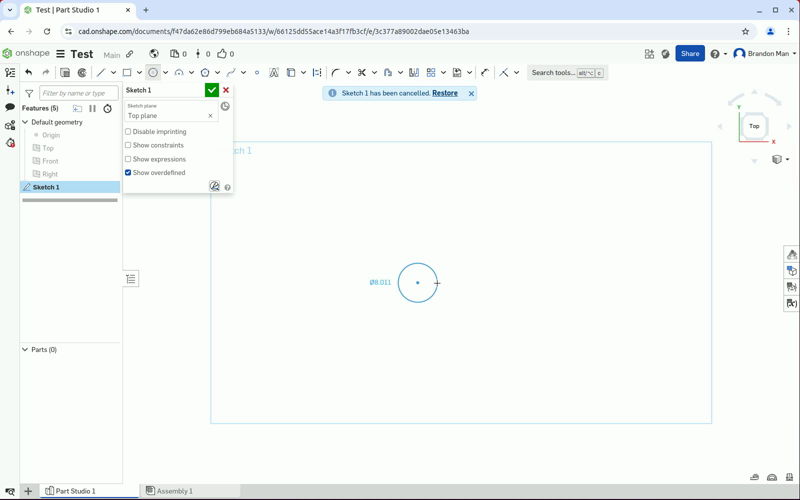
key(esc)
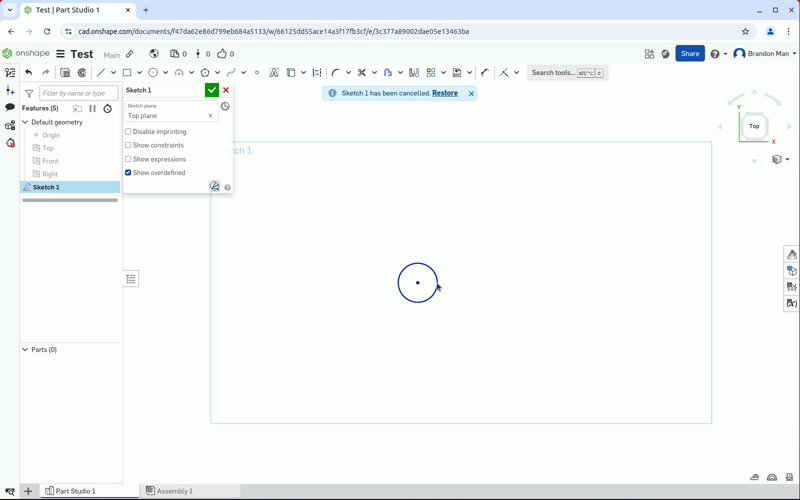
mouse_move(433, 281)
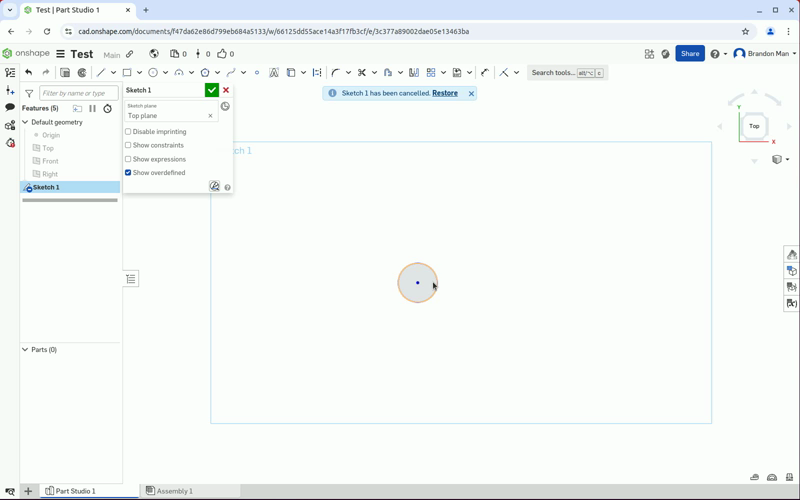
scroll(6)
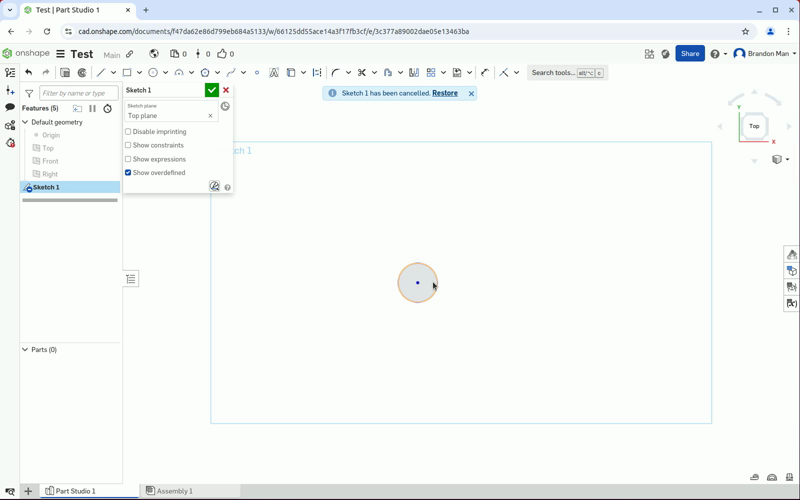
scroll(6)
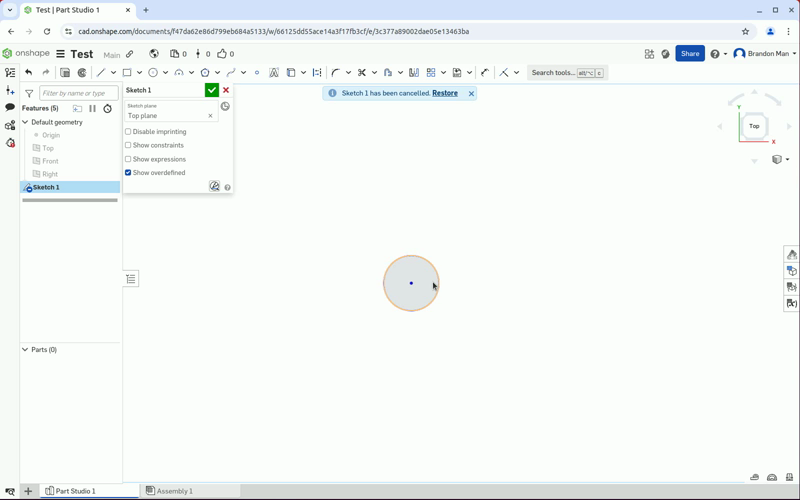
scroll(6)
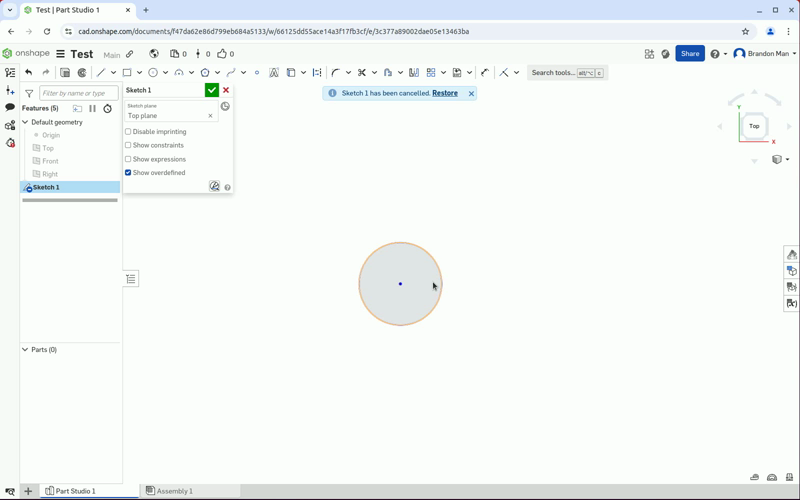
scroll(6)
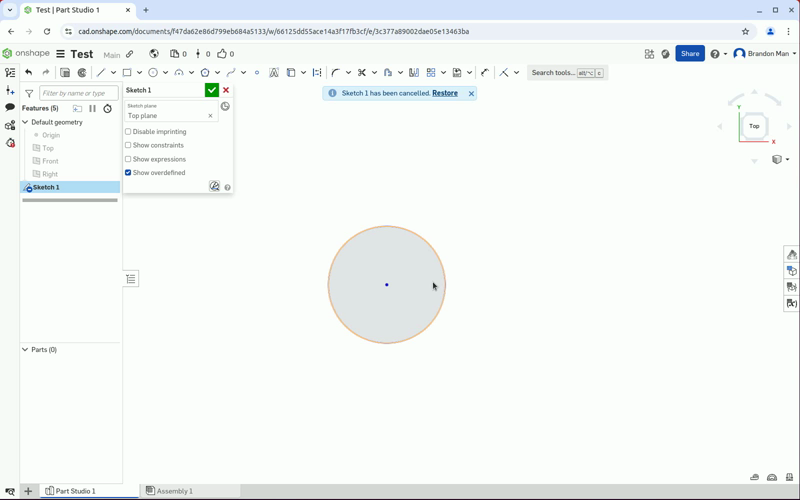
scroll(6)
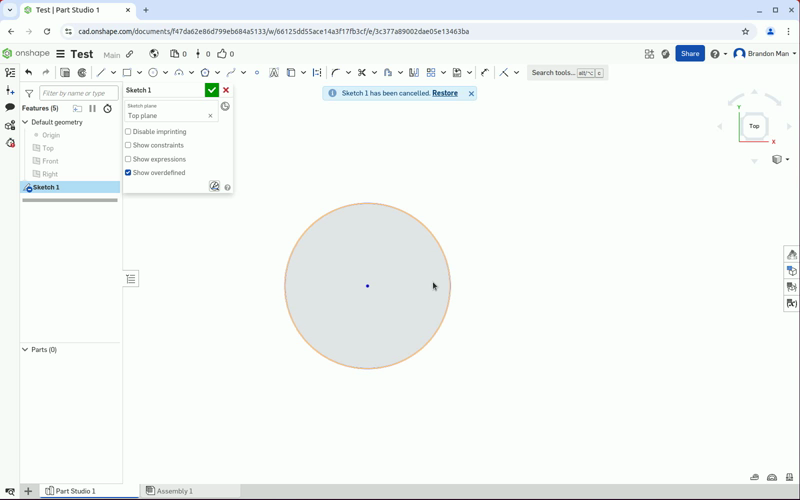
scroll(6)
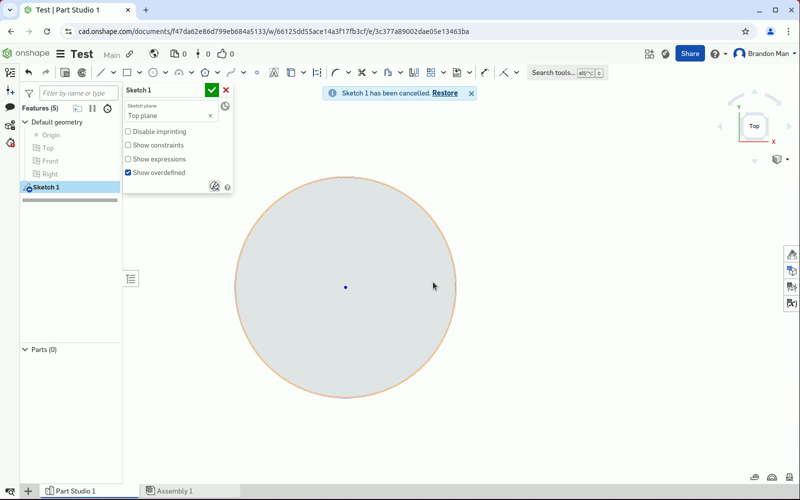
scroll(6)
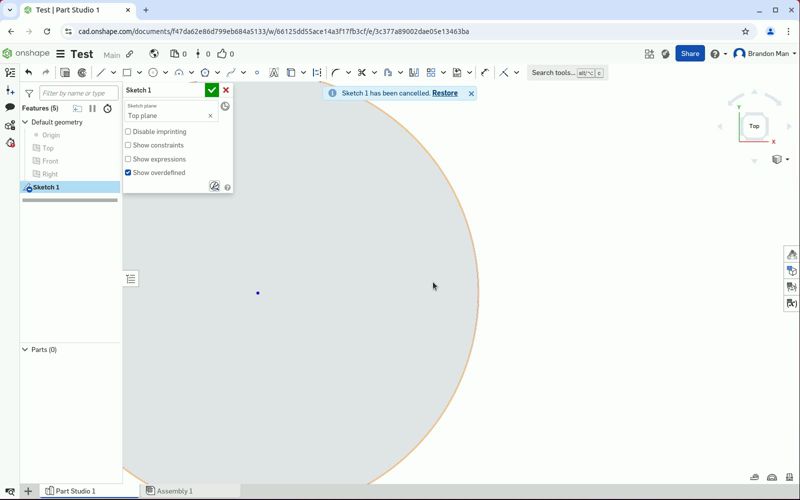
click(433, 281)
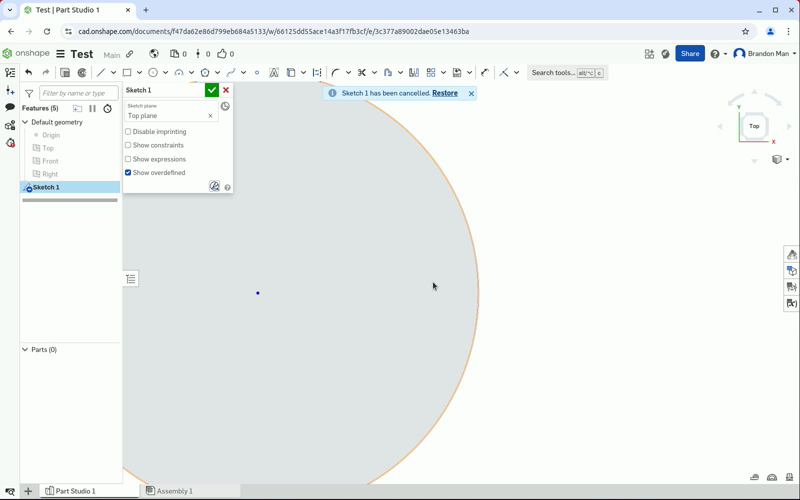
scroll(-6)
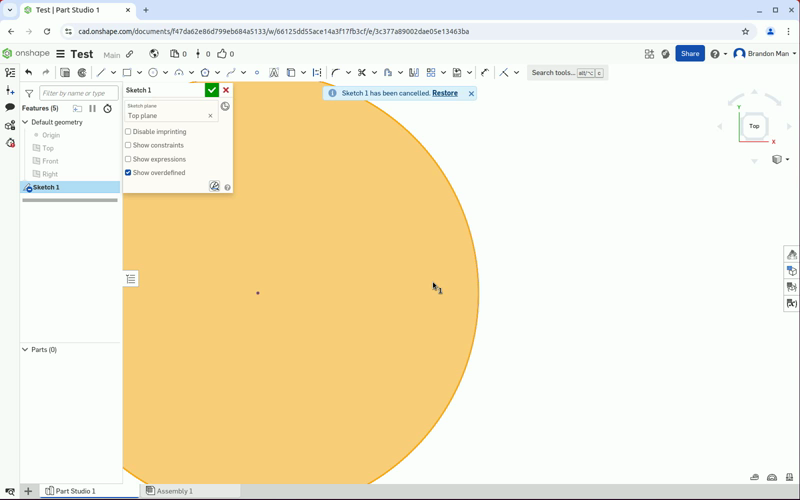
scroll(-6)
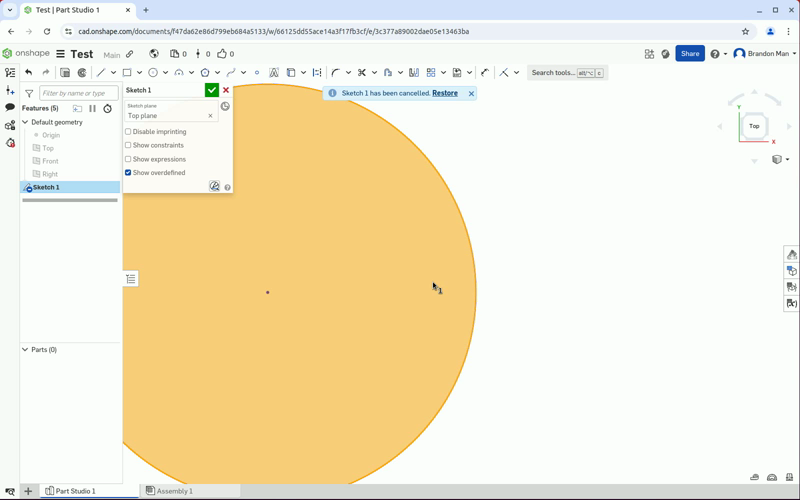
scroll(-6)
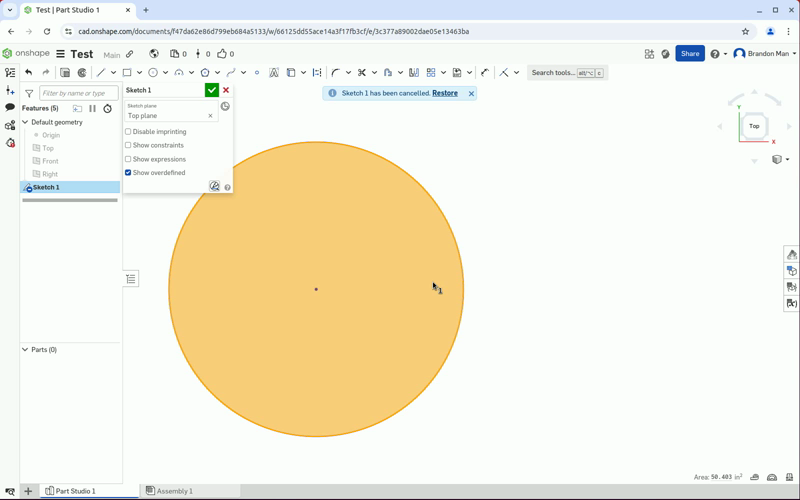
scroll(-6)
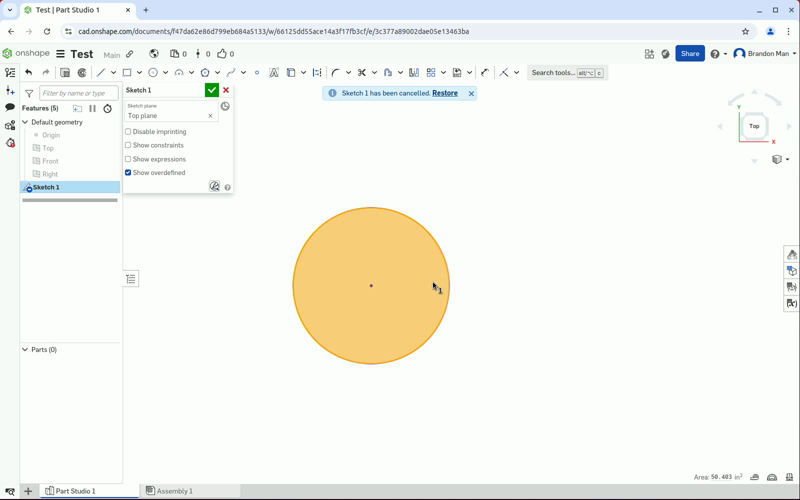
scroll(-6)
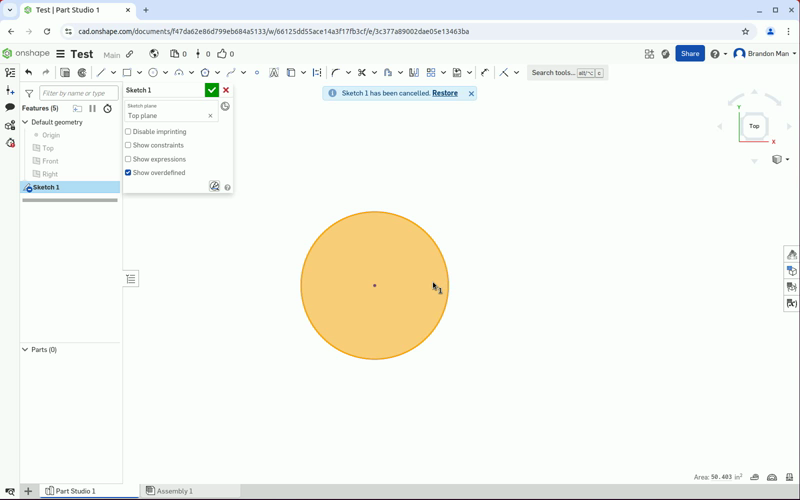
scroll(-6)
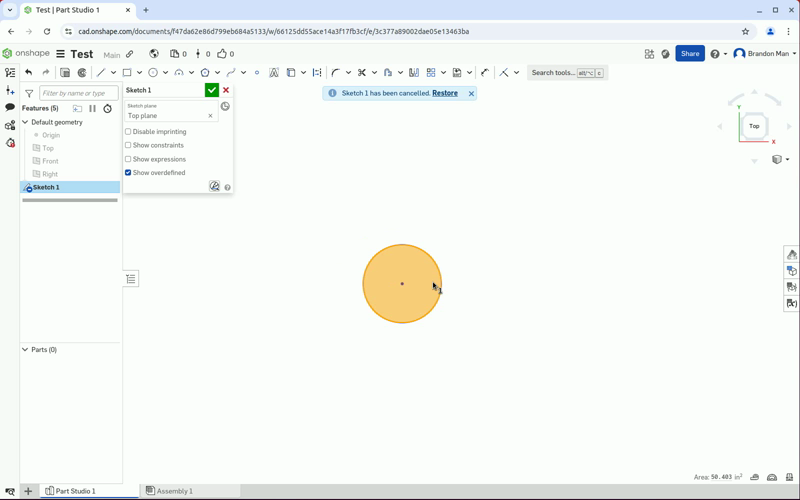
scroll(-6)
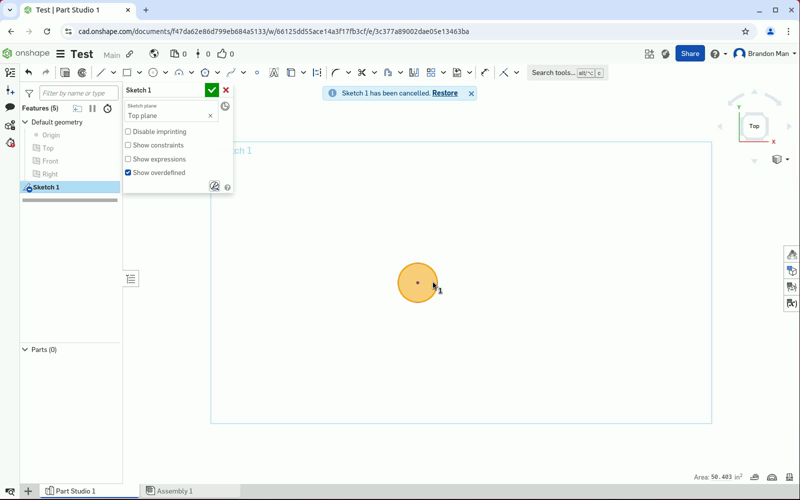
mouse_move(73, 352)
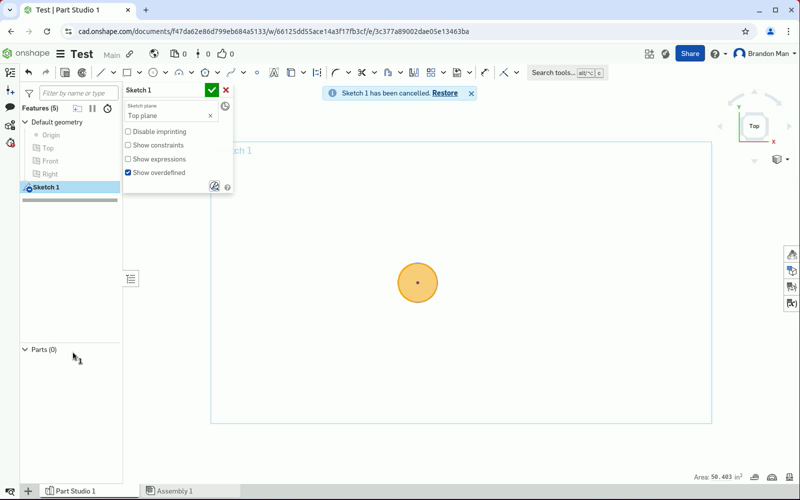
key(shift+y)
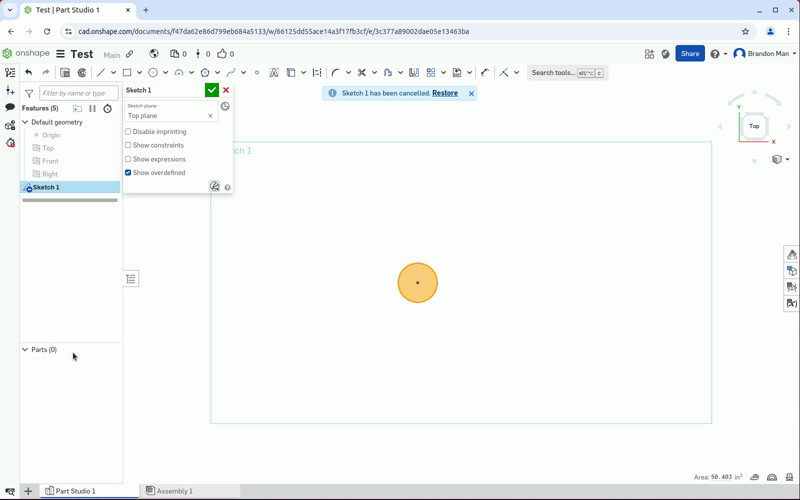
key(shift+e)
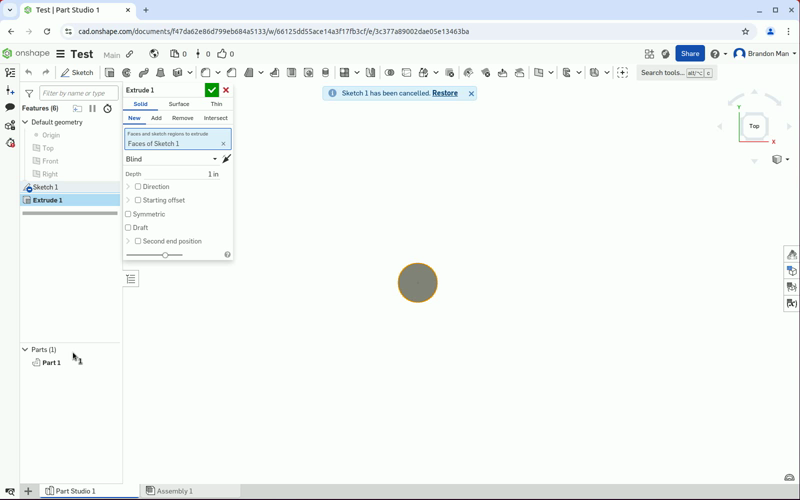
mouse_move(143, 106)
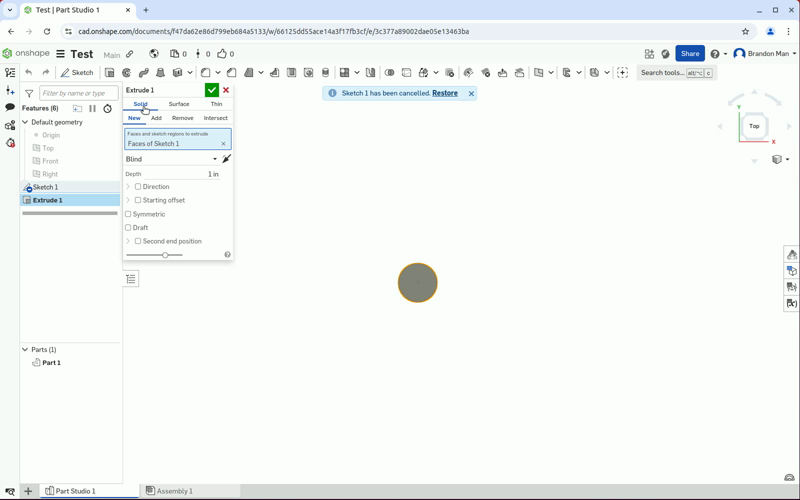
click(143, 106)
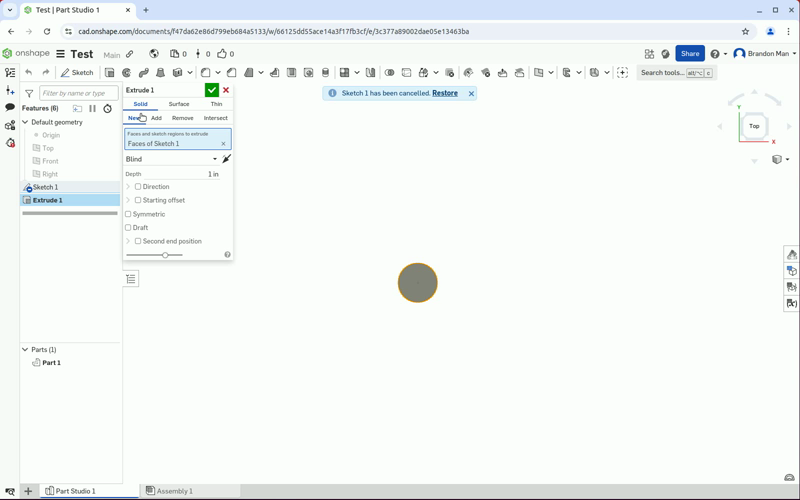
mouse_move(137, 120)
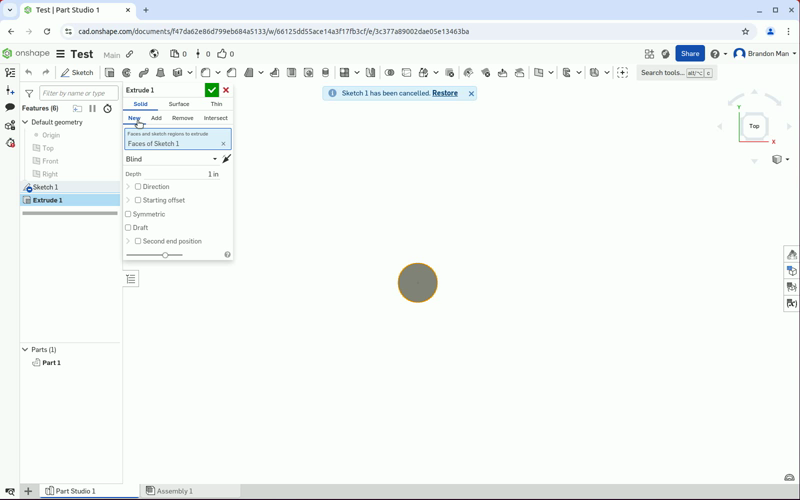
click(137, 120)
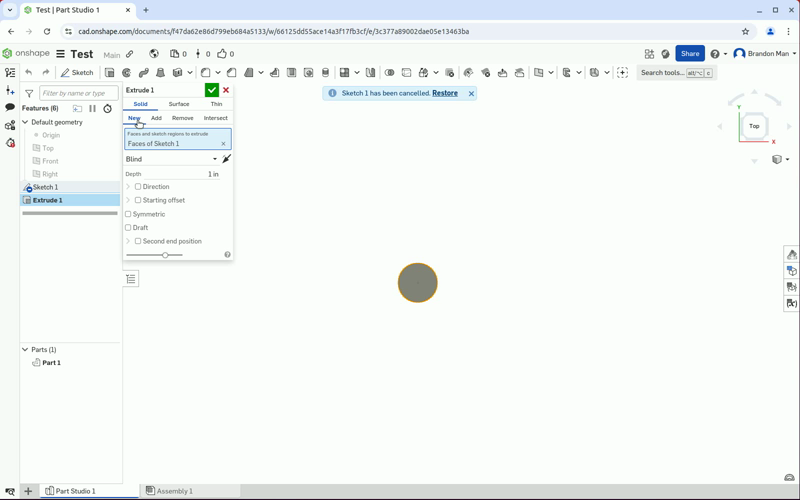
key(tab, 4)
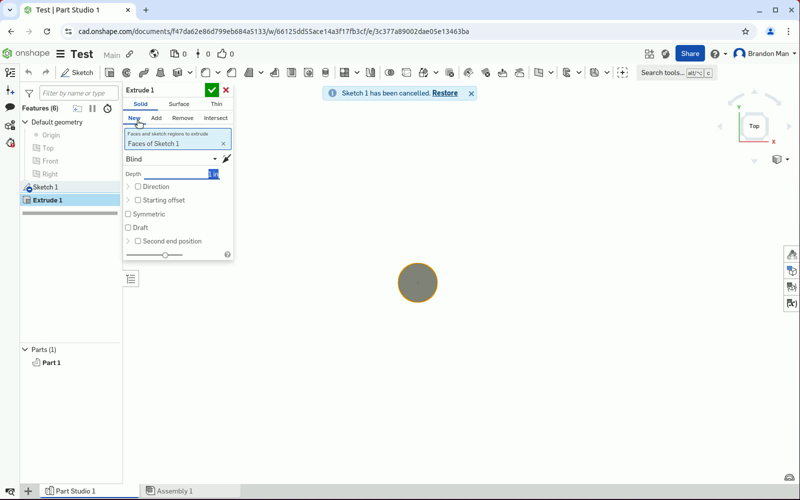
text(23.108)
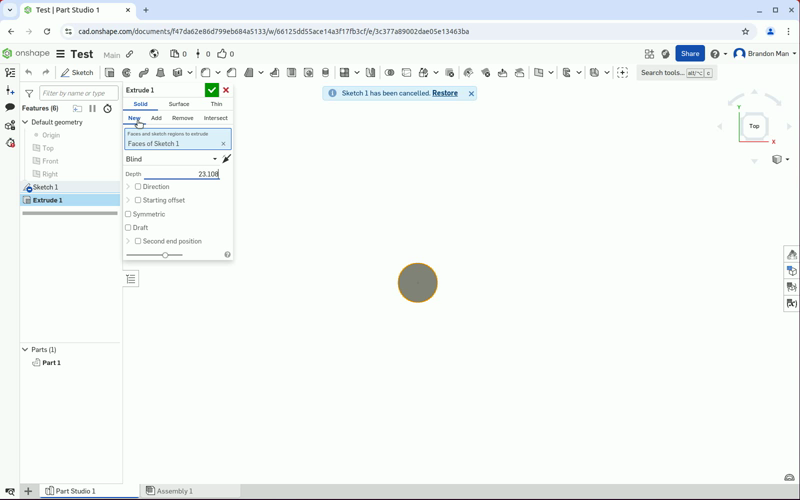
key(enter)
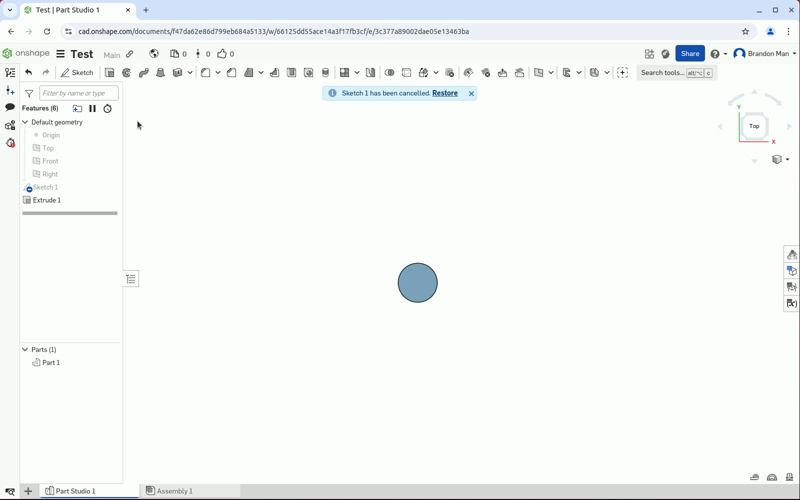
key(shift+h)
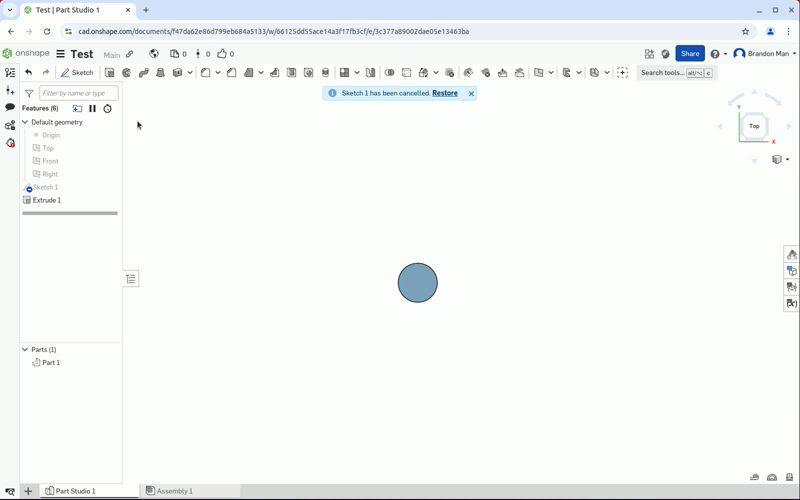
key(shift+h)
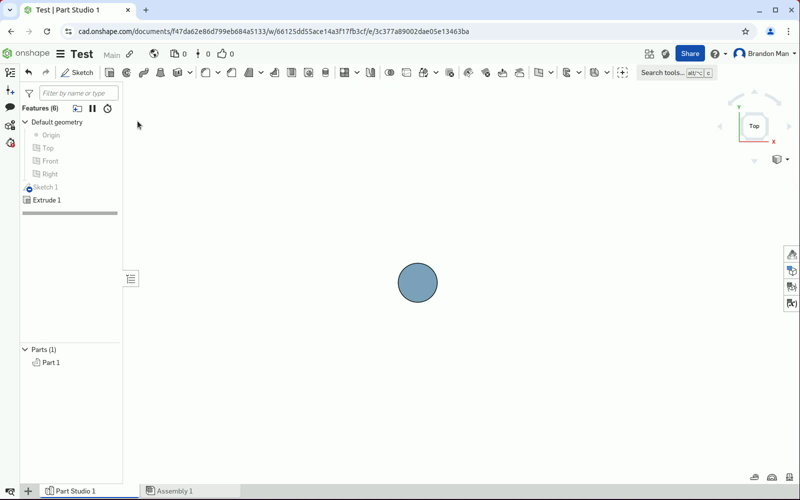
mouse_move(73, 189)
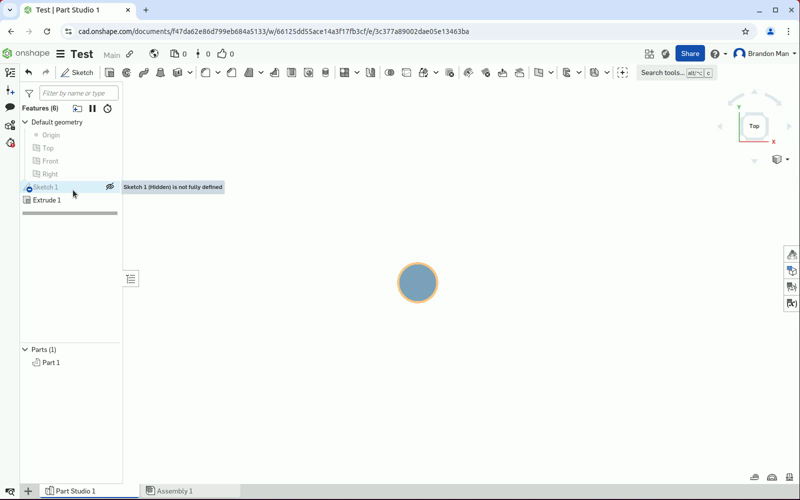
click(73, 189)
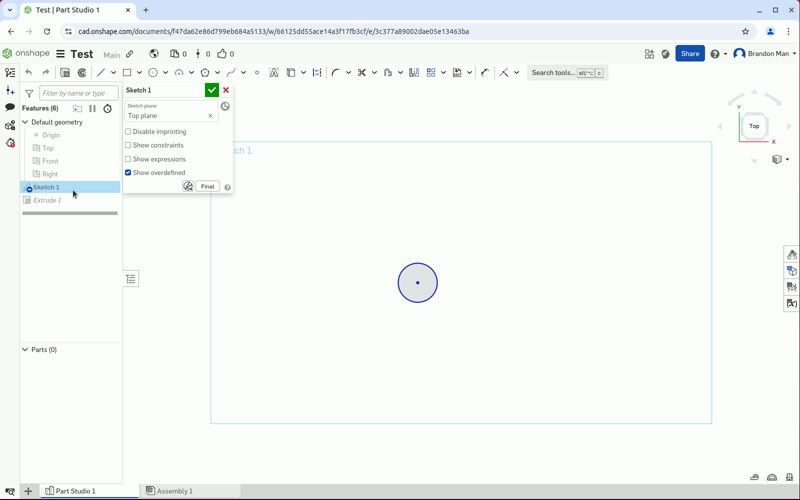
mouse_move(229, 92)
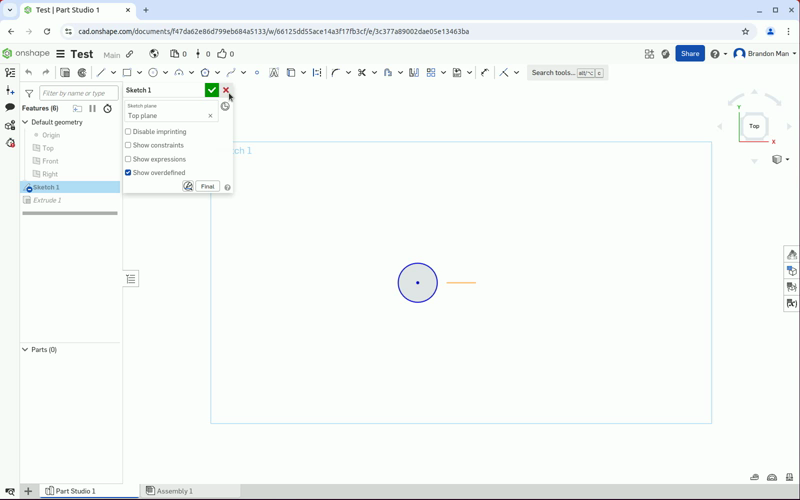
click(229, 92)
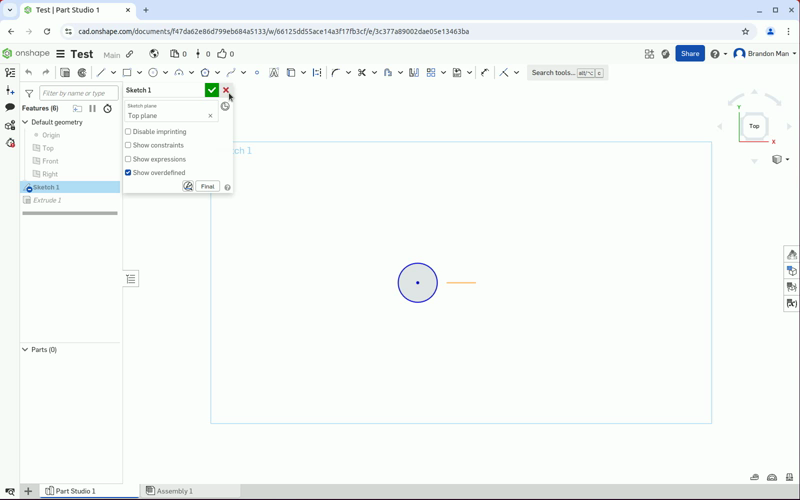
key(shift+s)
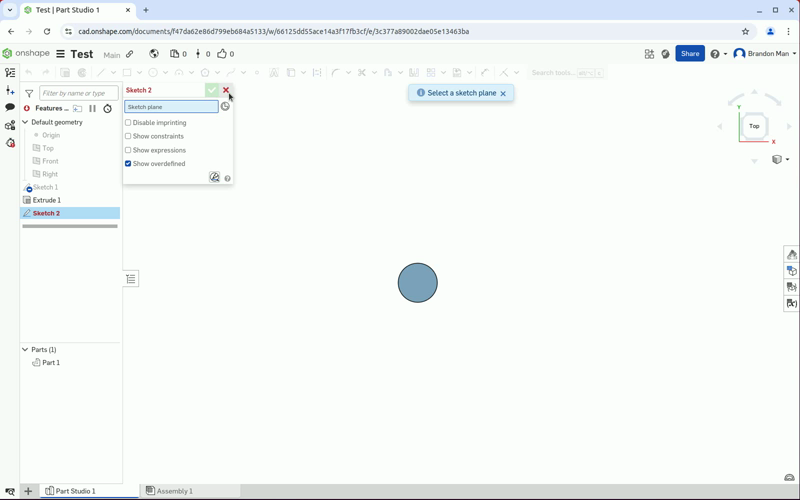
mouse_move(73, 150)
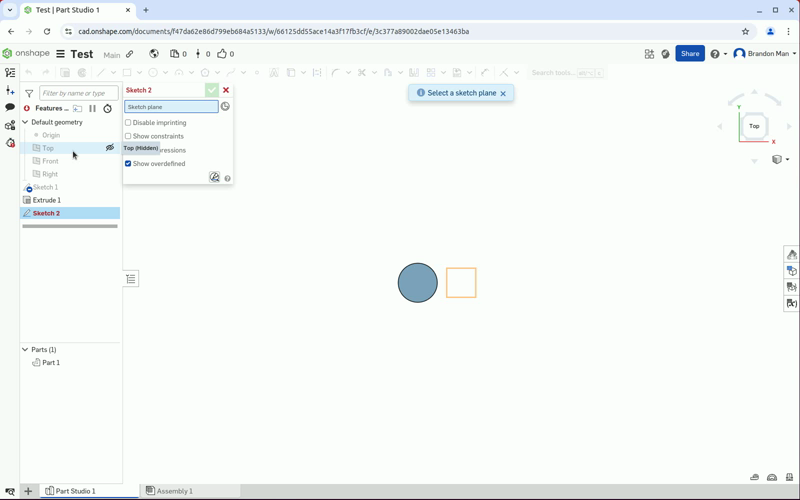
click(73, 150)
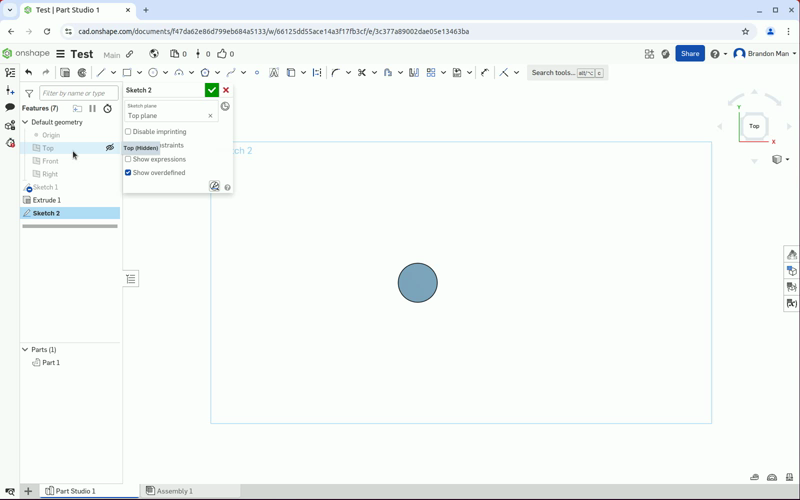
mouse_move(73, 352)
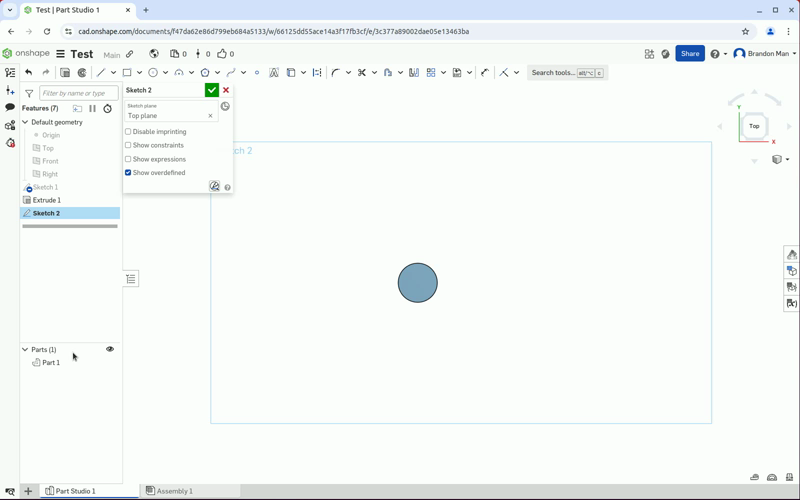
key(y)
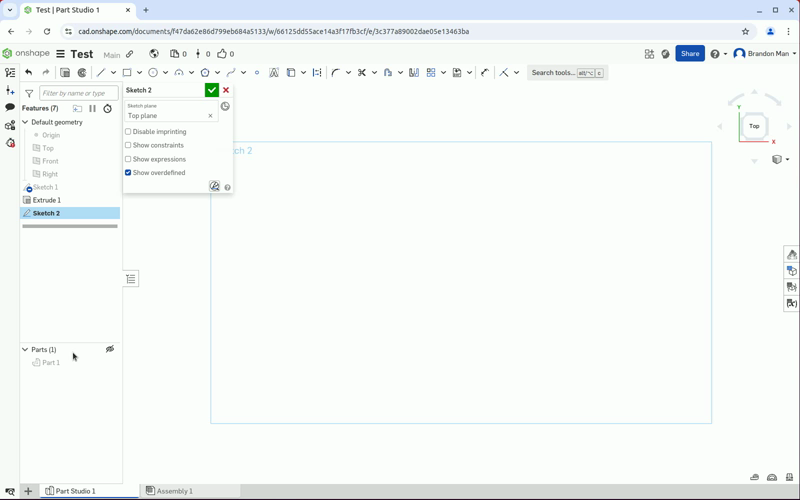
key(l)
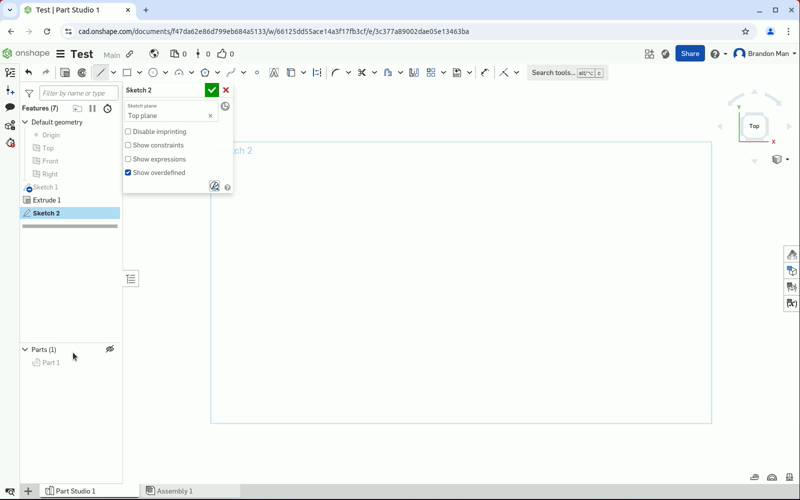
key_down(shift)
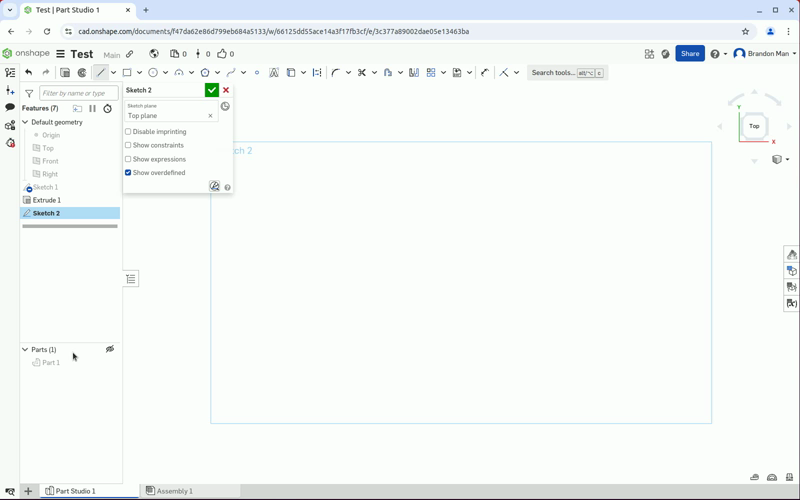
mouse_move(485, 299)
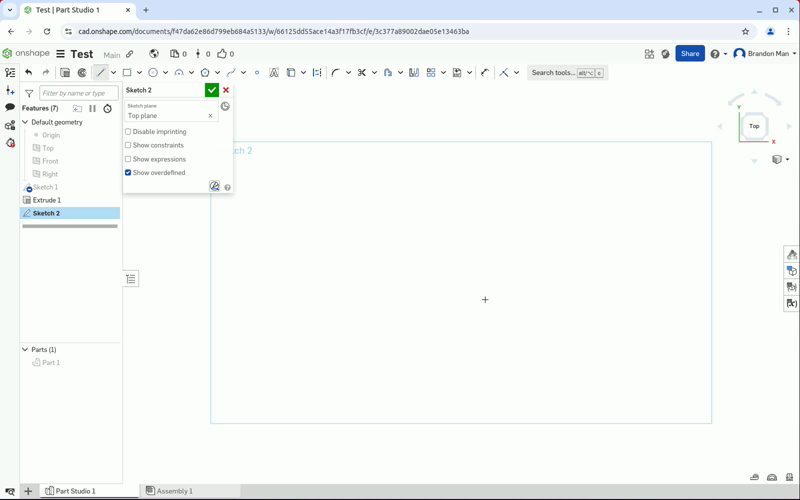
click(485, 299)
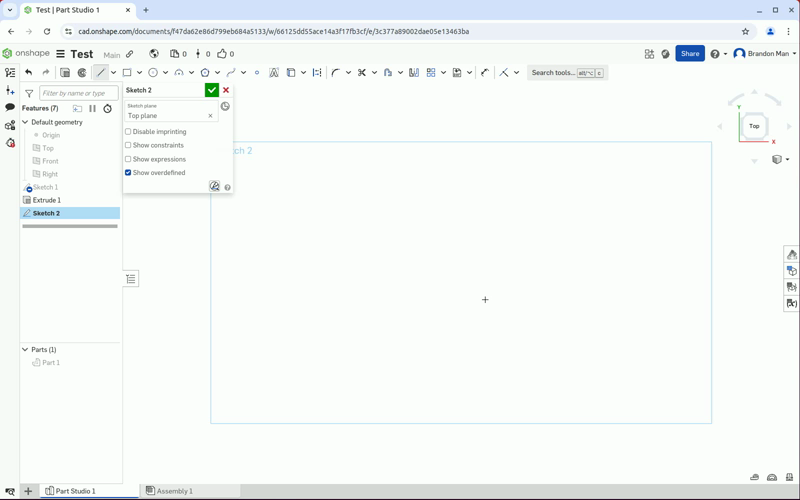
key_up(shift)
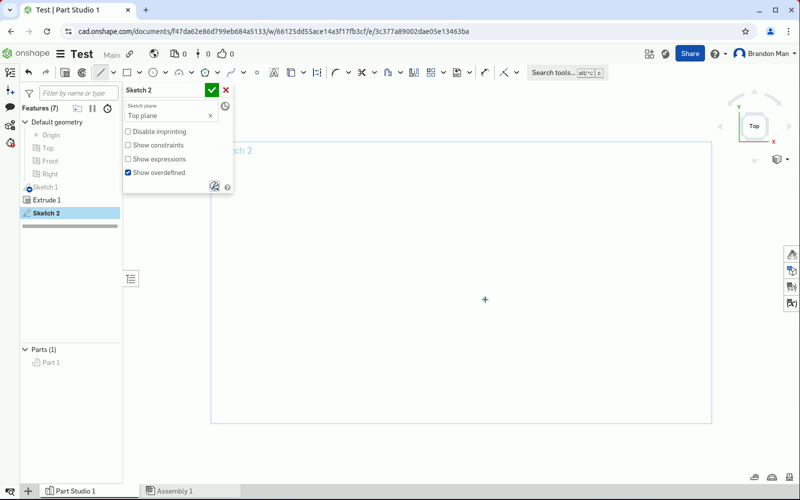
key_down(shift)
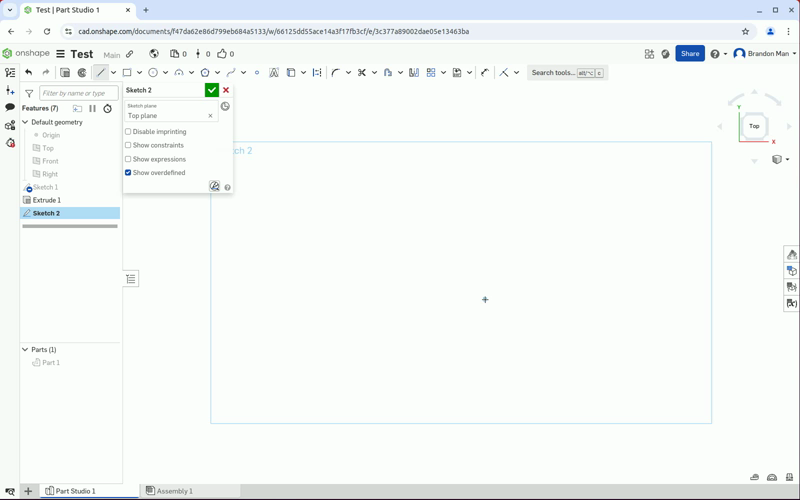
mouse_move(515, 299)
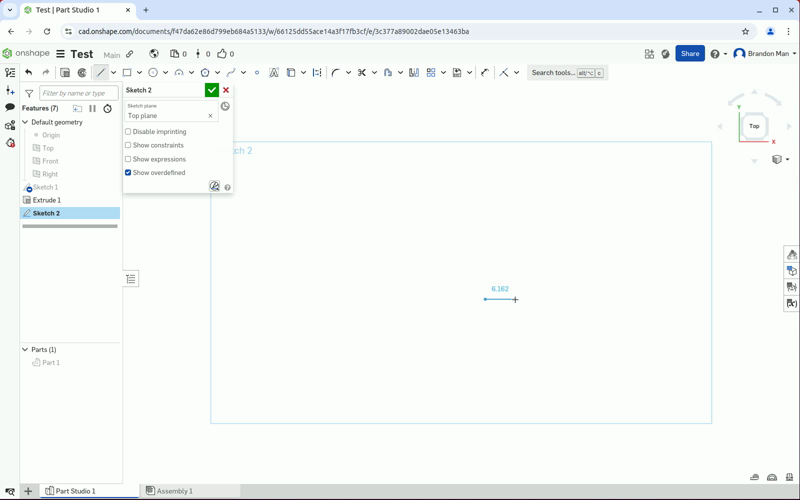
mouse_move(523, 299)
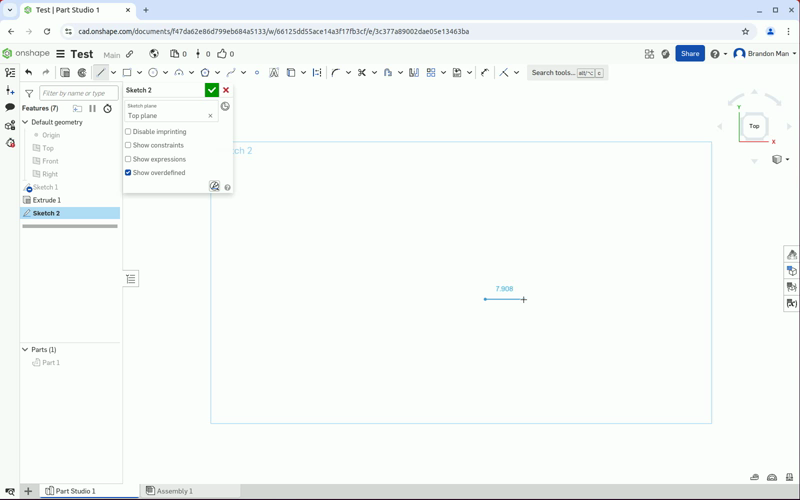
click(523, 299)
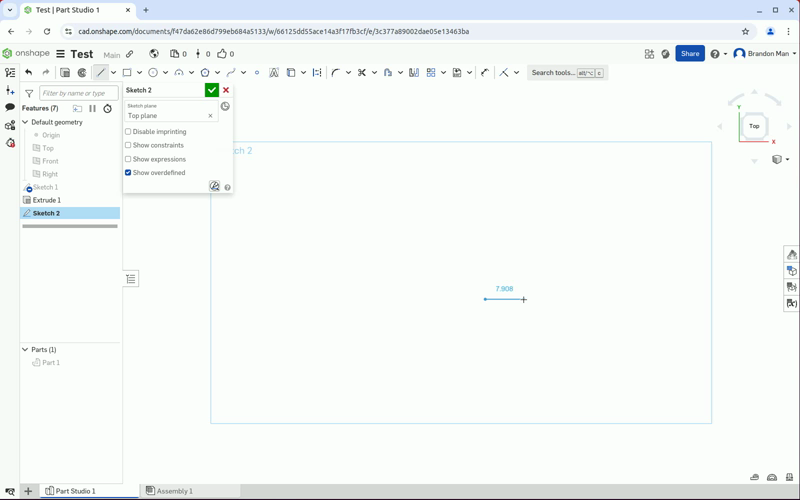
key_up(shift)
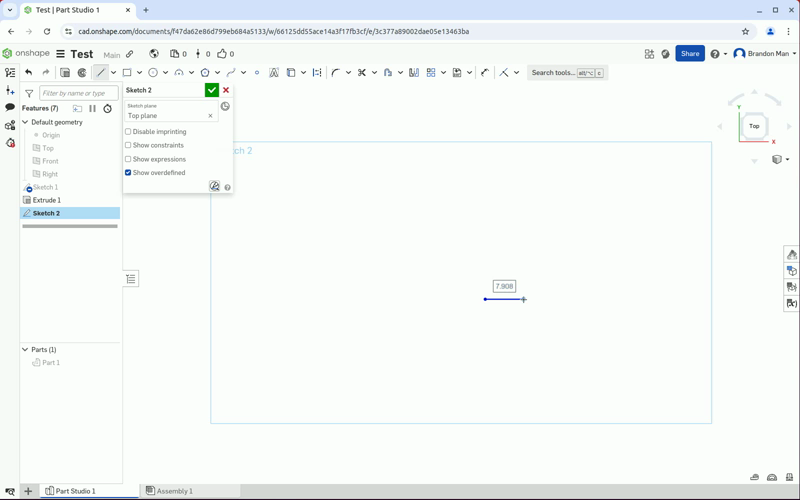
key_down(shift)
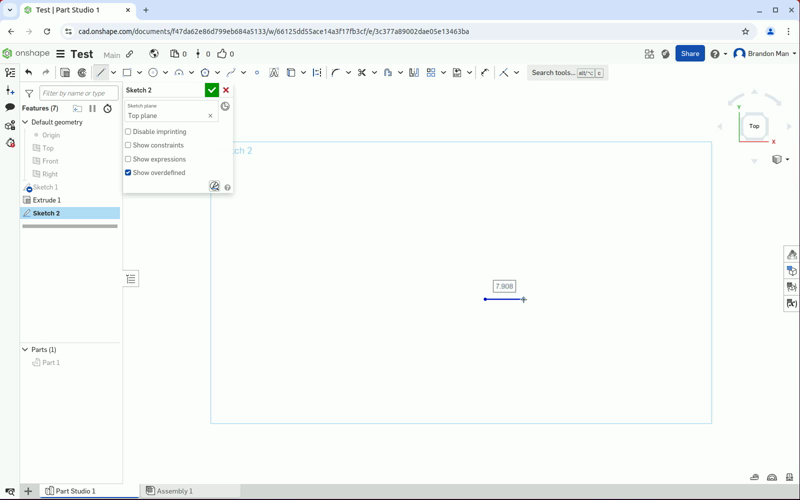
mouse_move(553, 299)
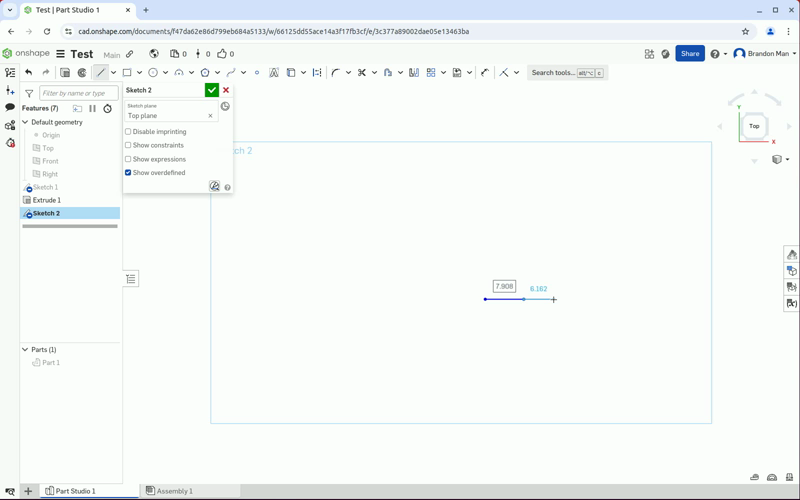
mouse_move(523, 261)
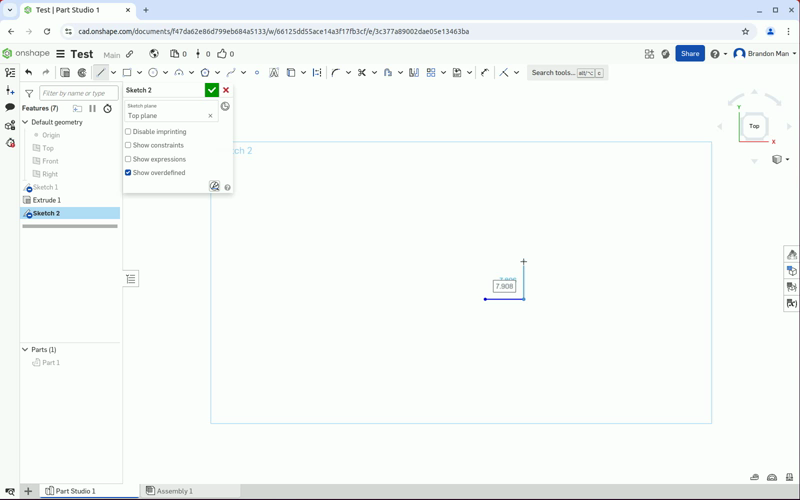
click(523, 261)
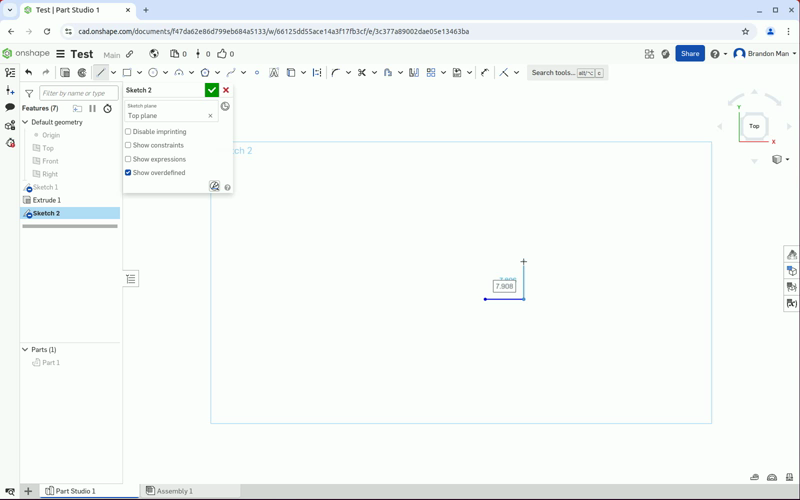
key_up(shift)
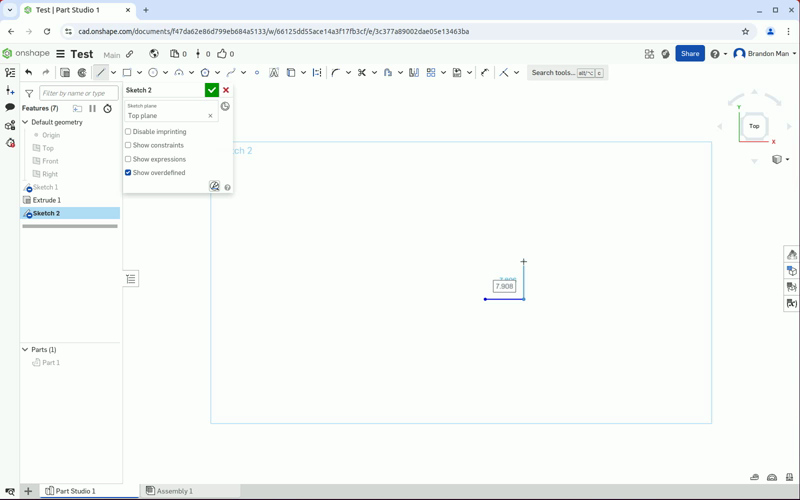
key_down(shift)
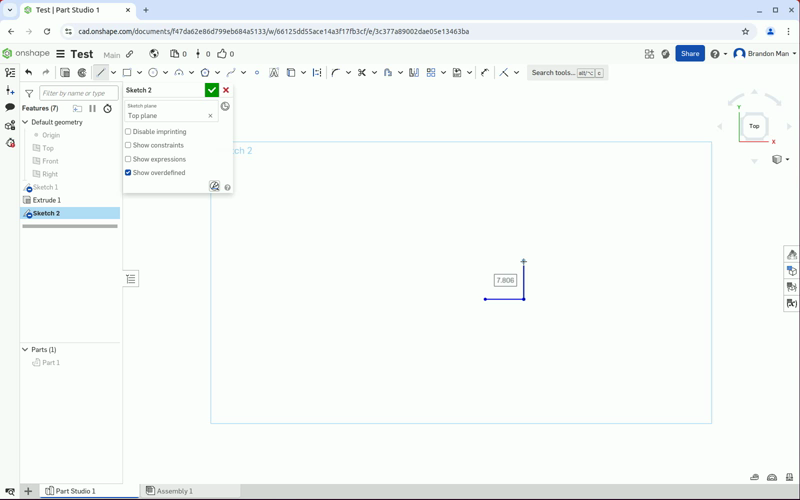
mouse_move(553, 261)
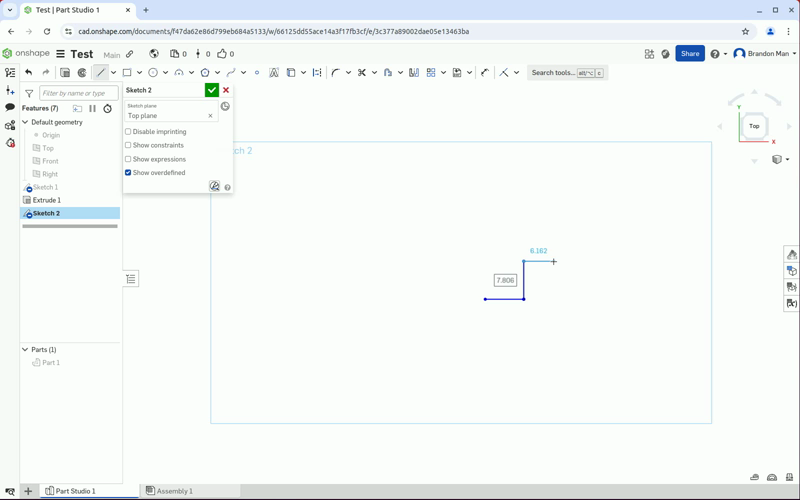
mouse_move(485, 261)
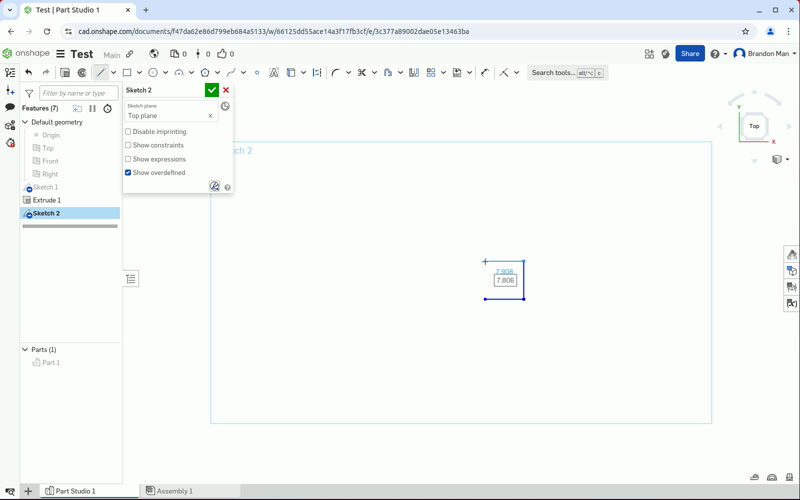
click(485, 261)
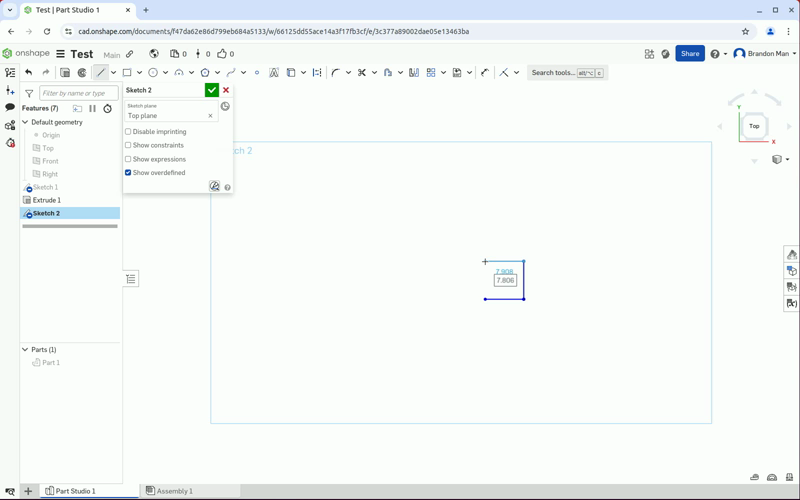
key_up(shift)
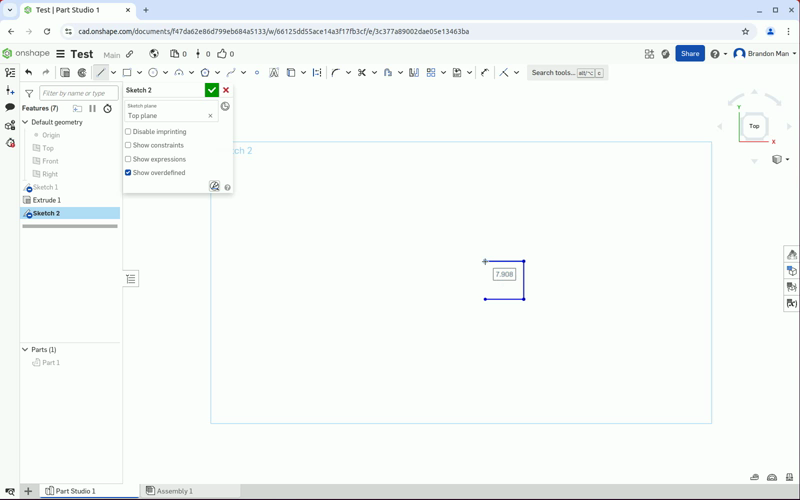
mouse_move(515, 261)
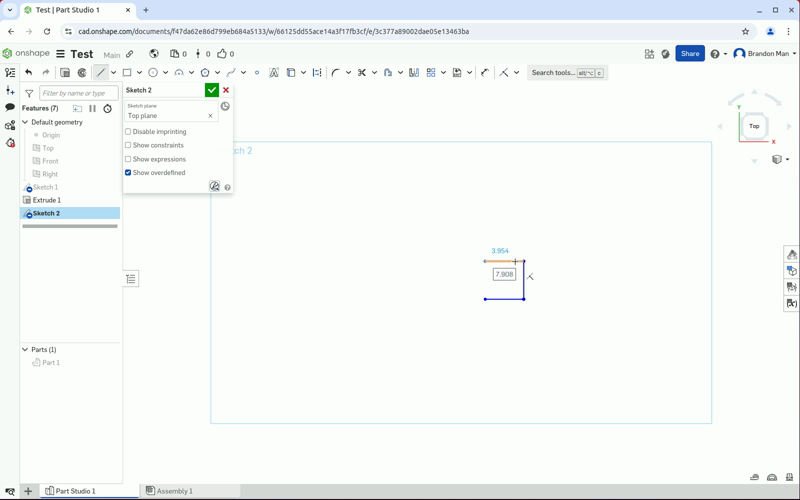
key_down(shift)
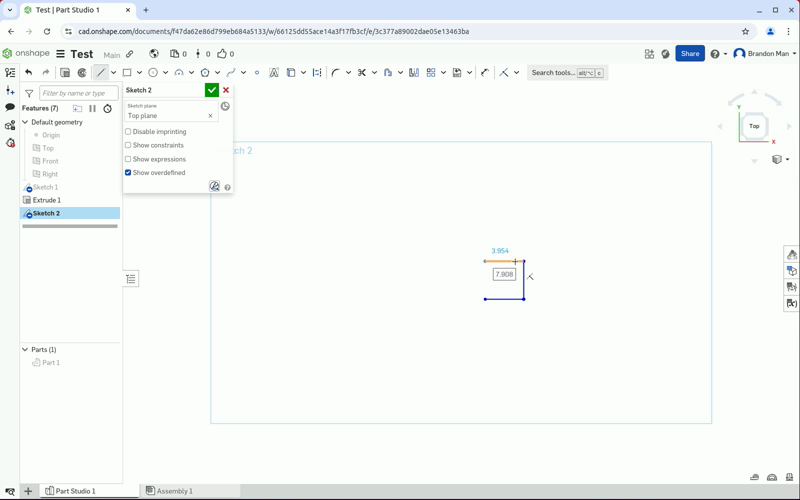
mouse_move(485, 299)
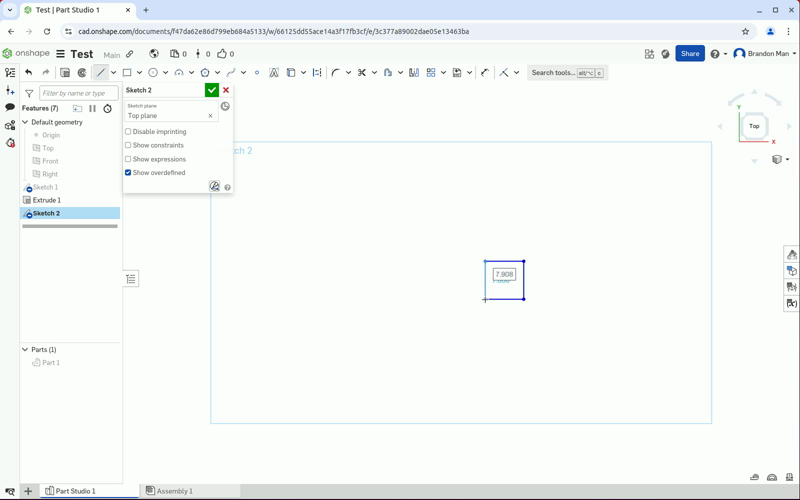
key_up(shift)
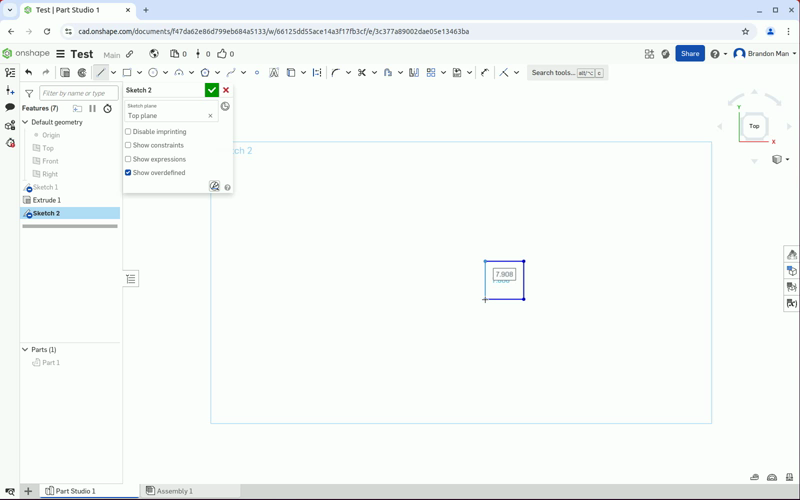
click(485, 299)
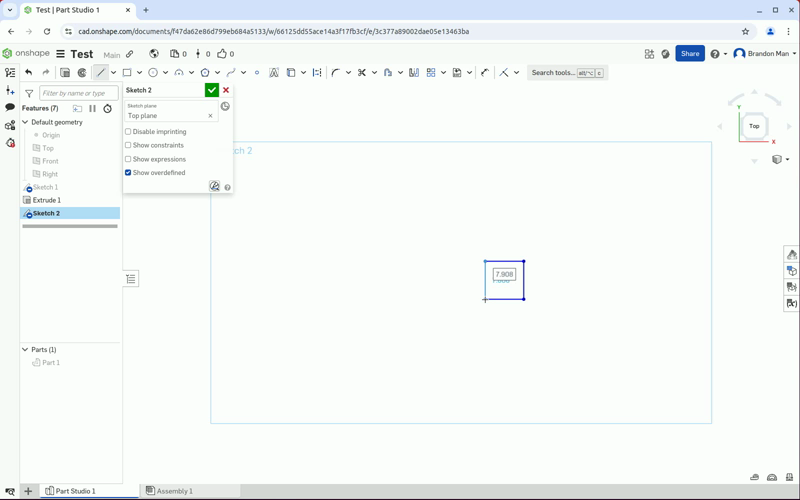
key(esc)
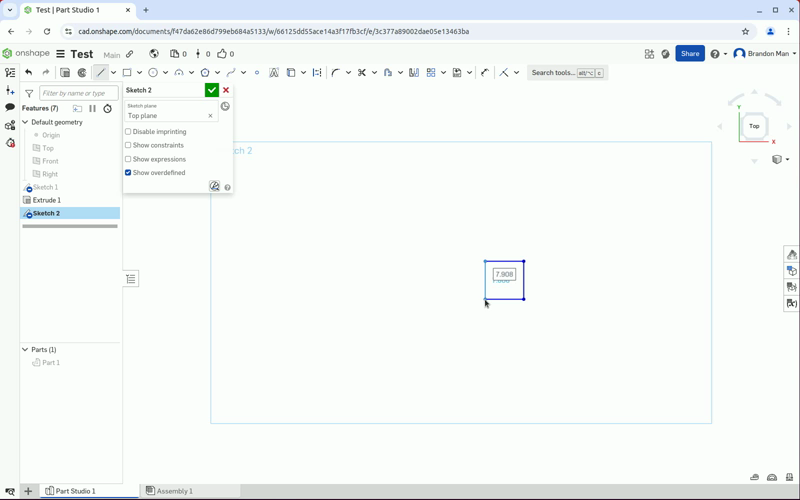
mouse_move(502, 279)
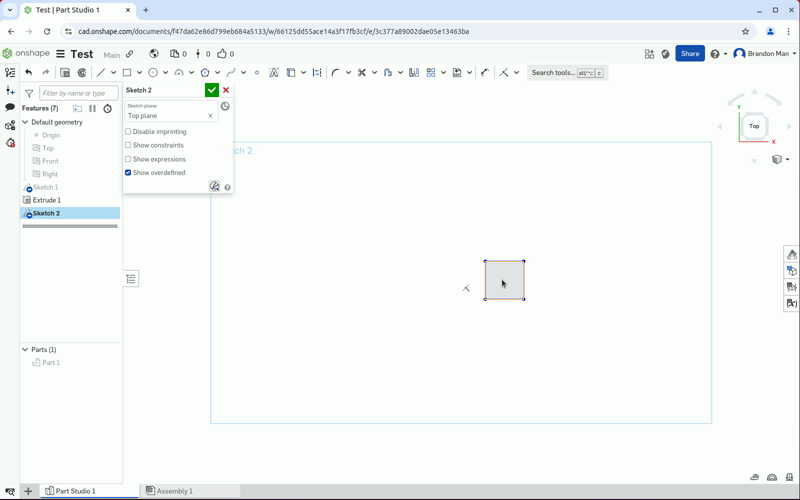
scroll(6)
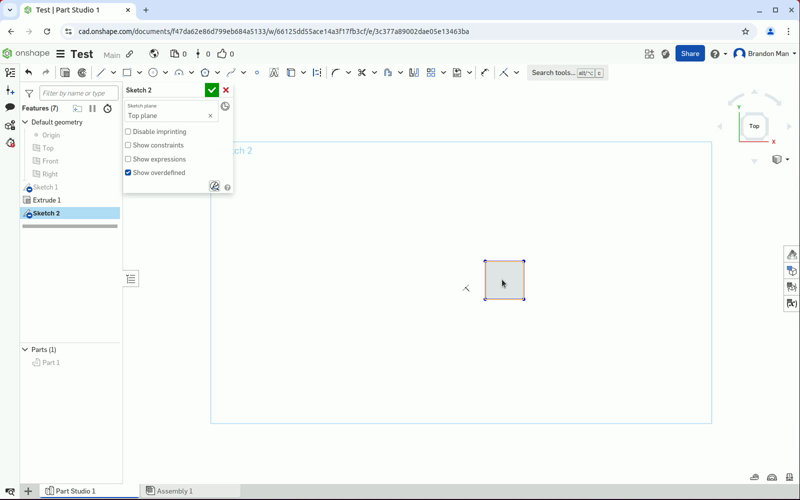
scroll(6)
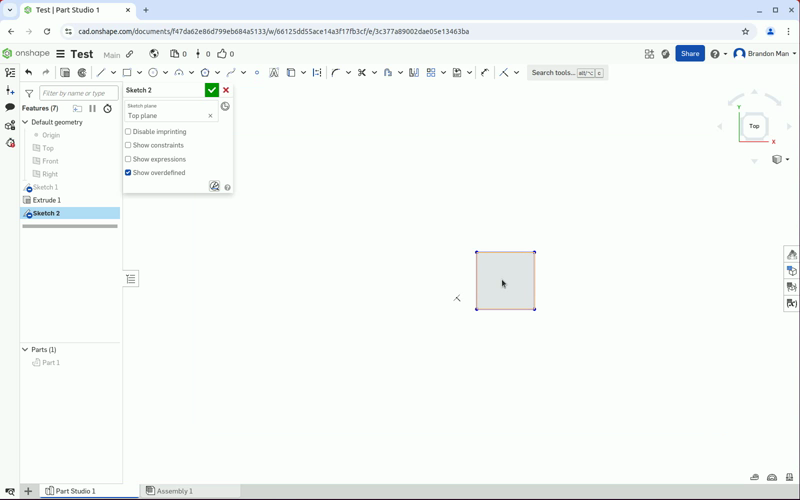
scroll(6)
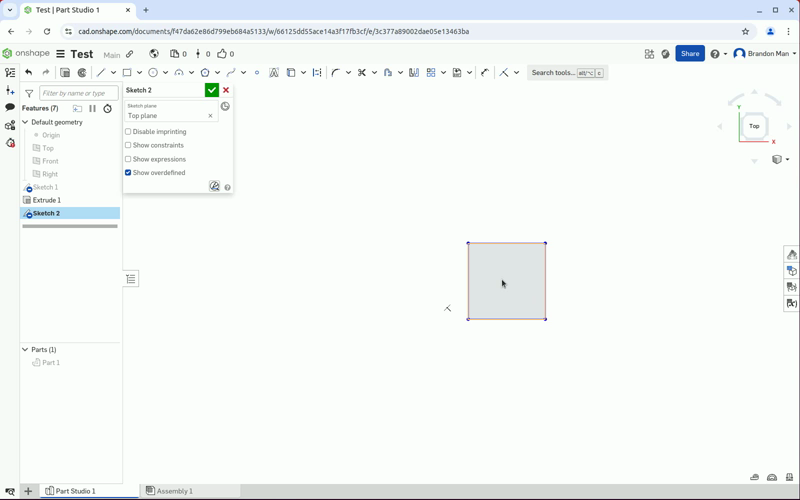
scroll(6)
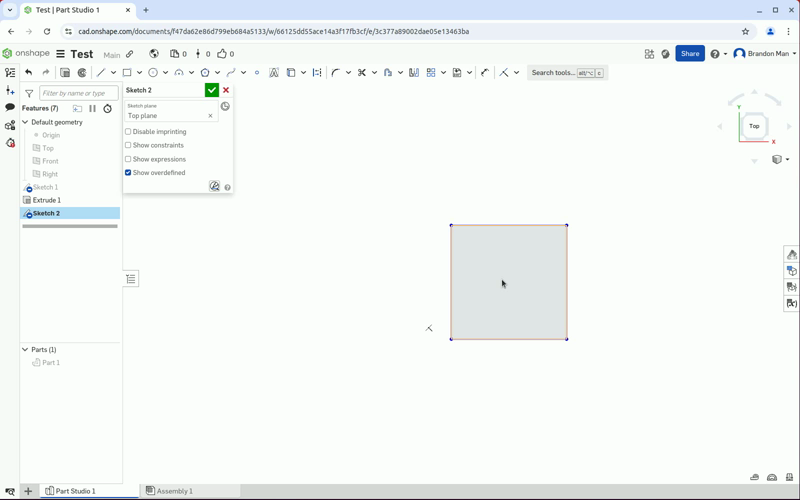
scroll(6)
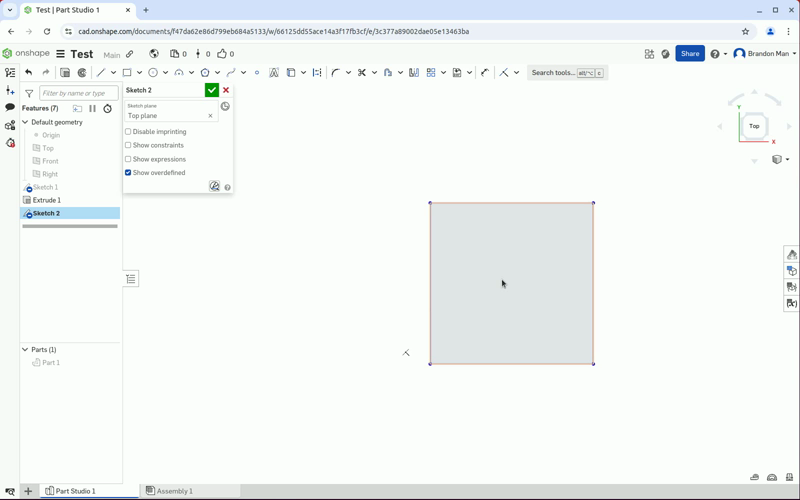
scroll(6)
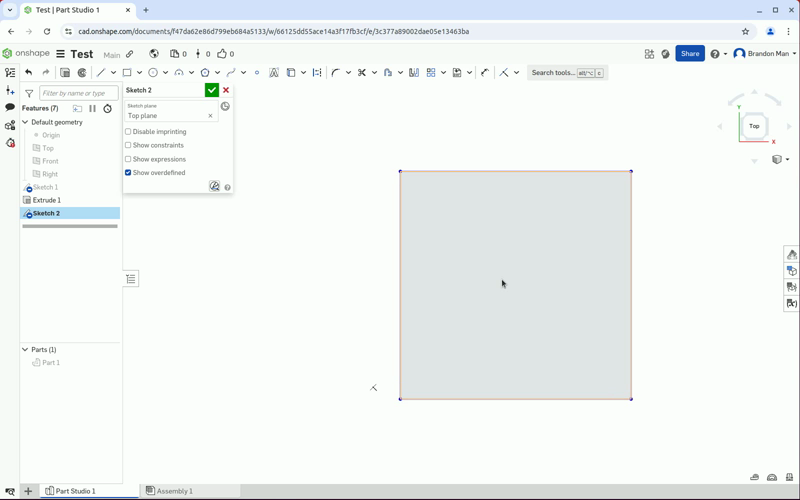
scroll(6)
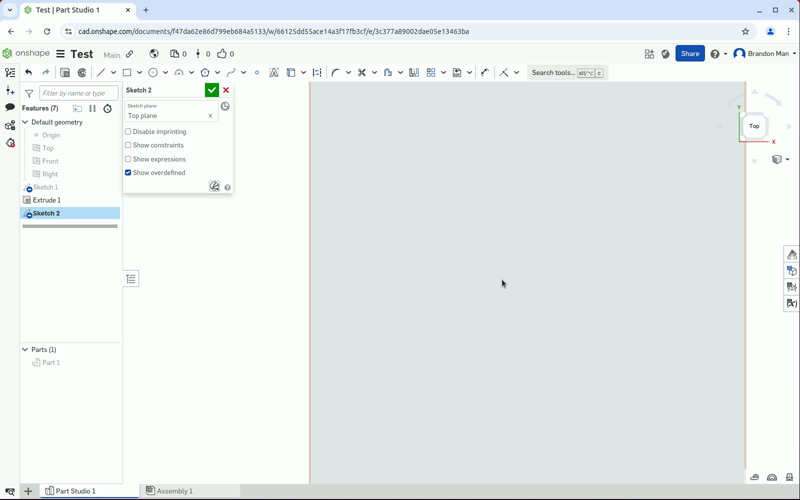
click(502, 279)
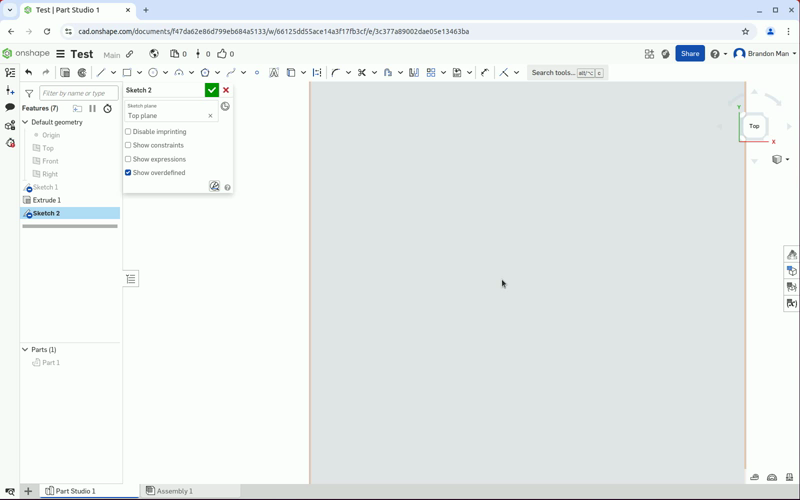
scroll(-6)
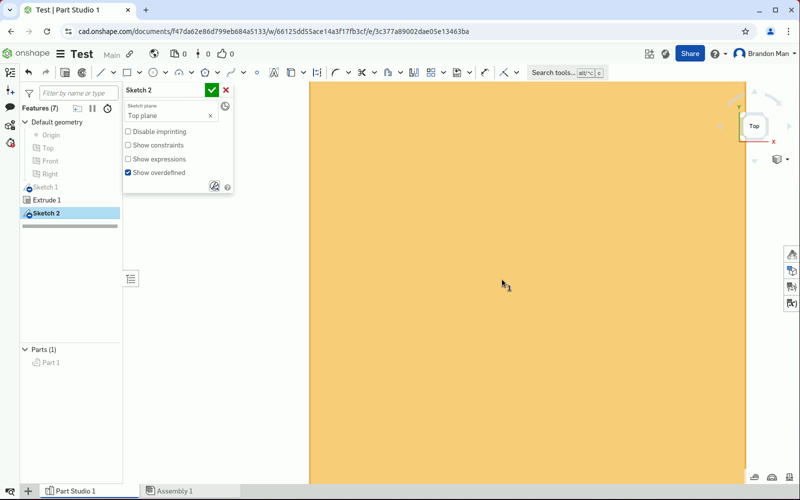
scroll(-6)
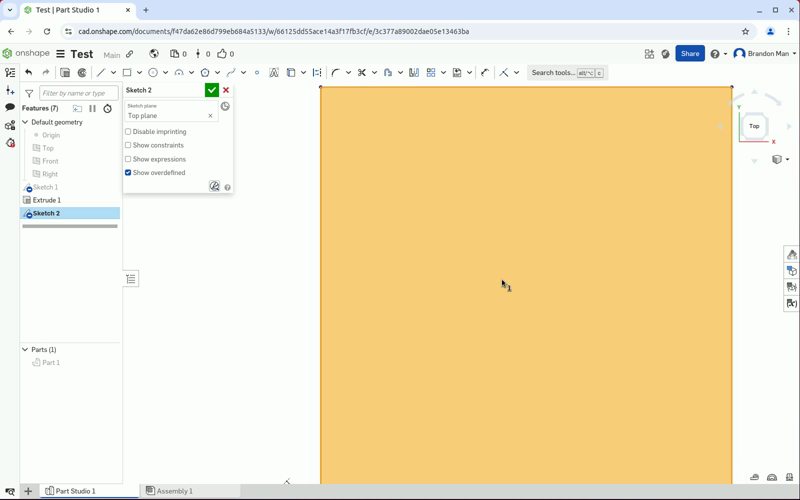
scroll(-6)
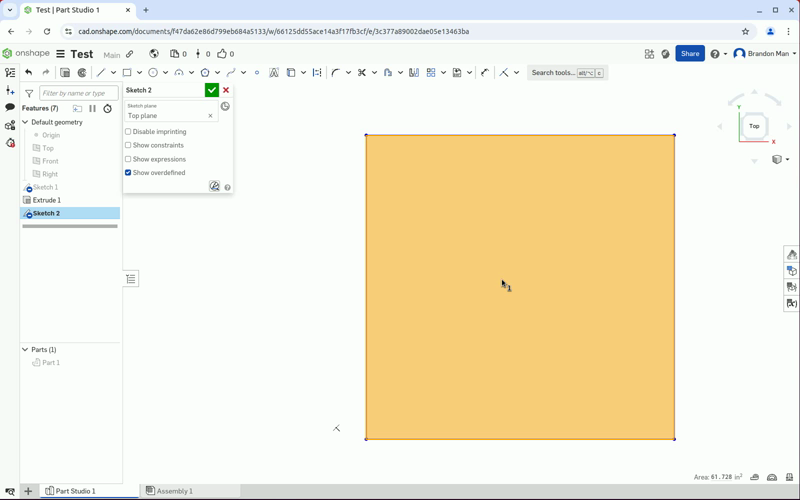
scroll(-6)
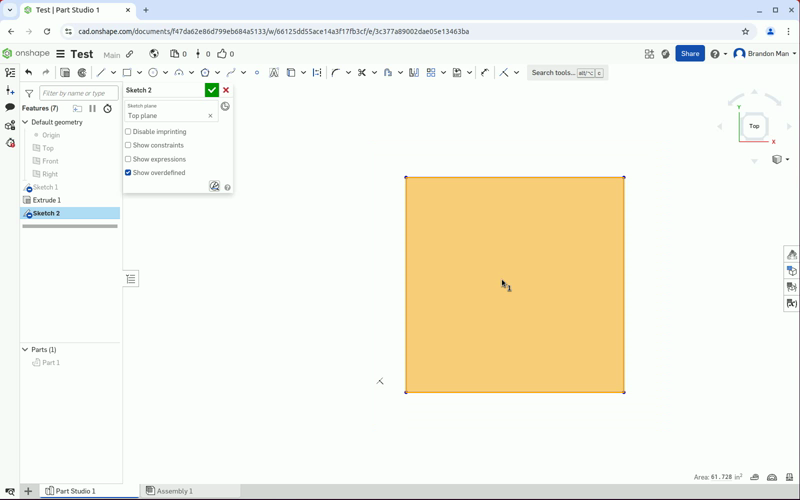
scroll(-6)
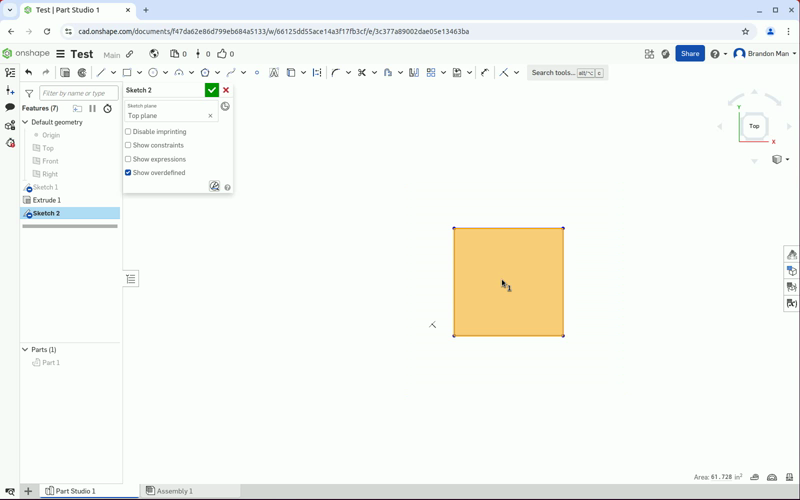
scroll(-6)
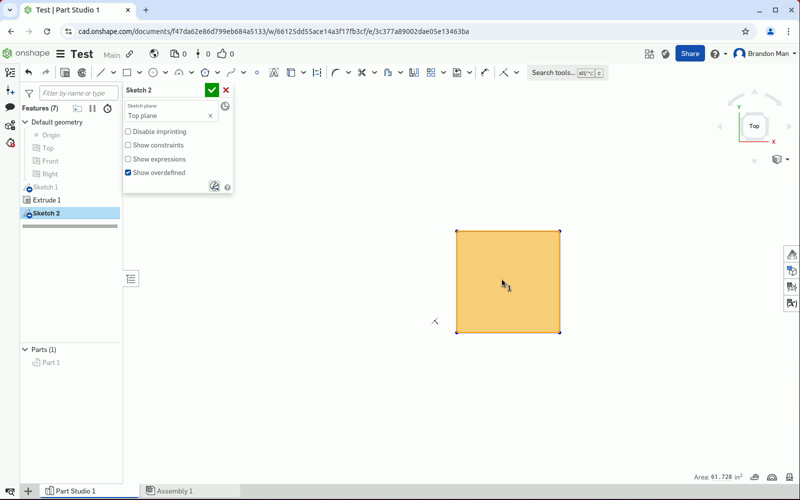
scroll(-6)
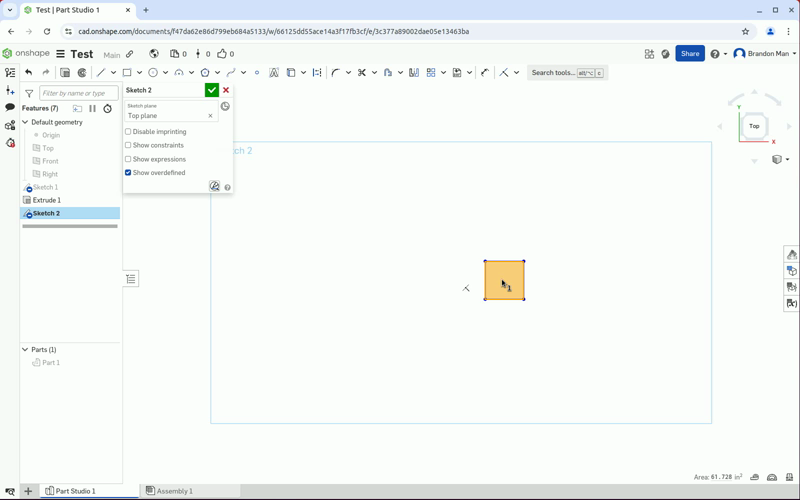
mouse_move(73, 352)
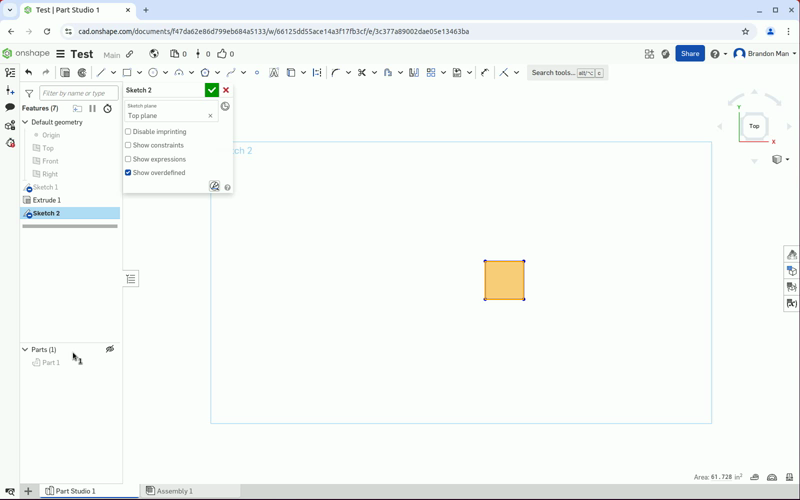
key(shift+y)
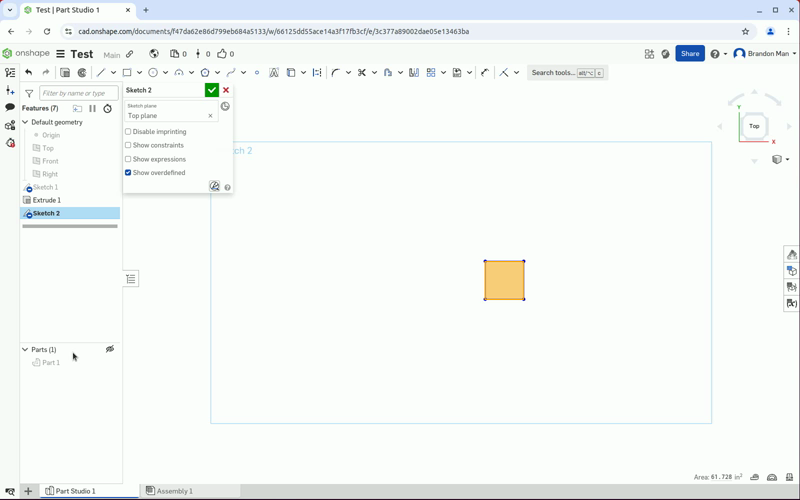
key(shift+e)
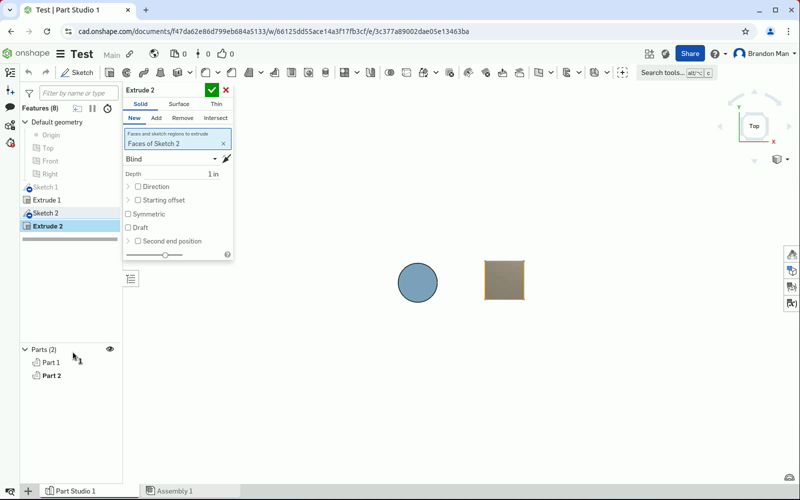
mouse_move(143, 106)
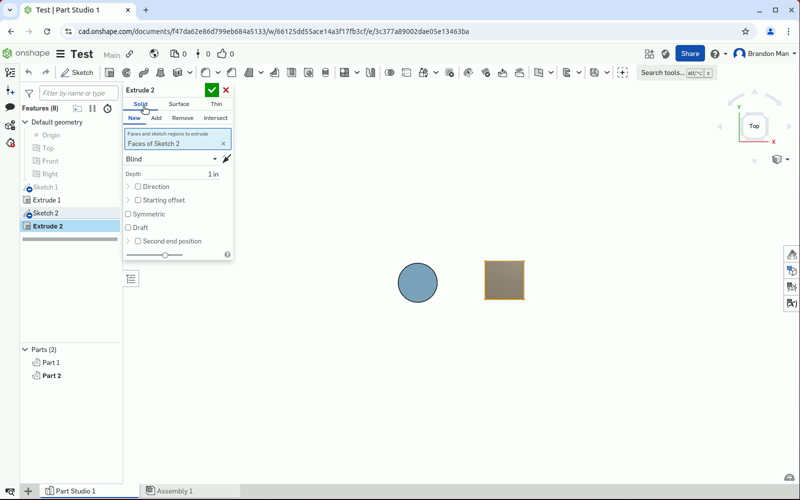
click(143, 106)
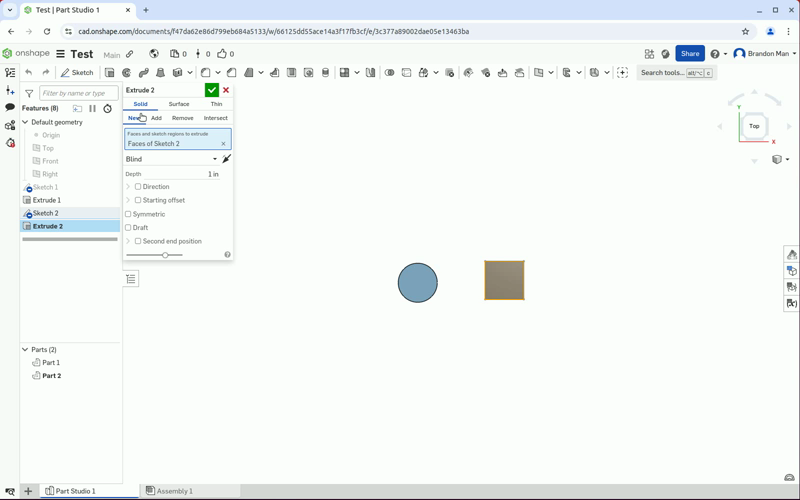
mouse_move(137, 120)
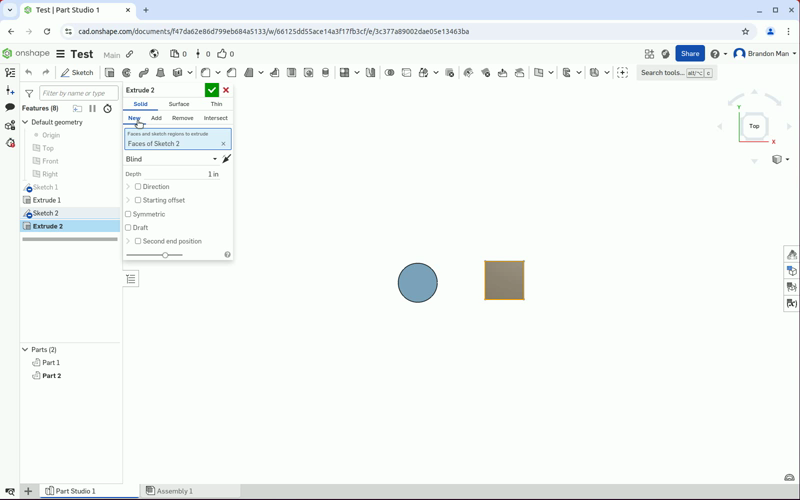
click(137, 120)
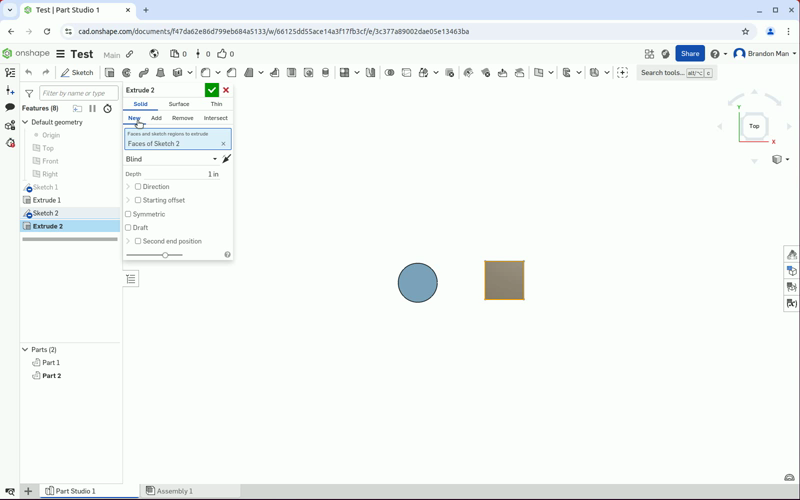
key(tab, 4)
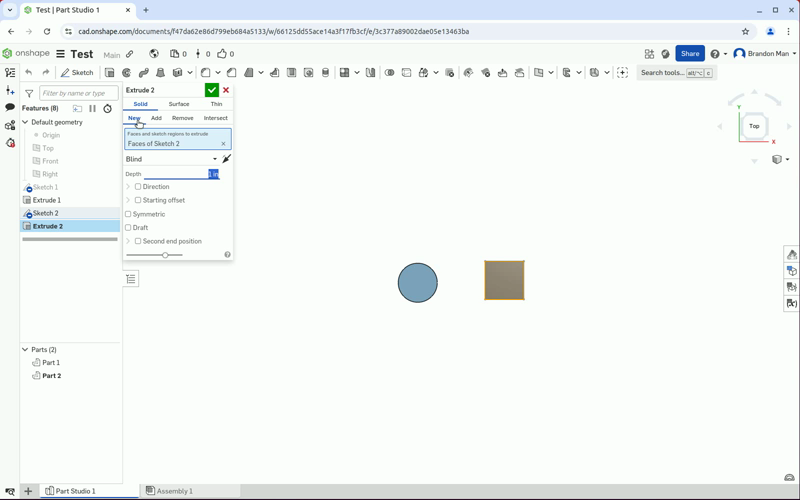
text(23.108)
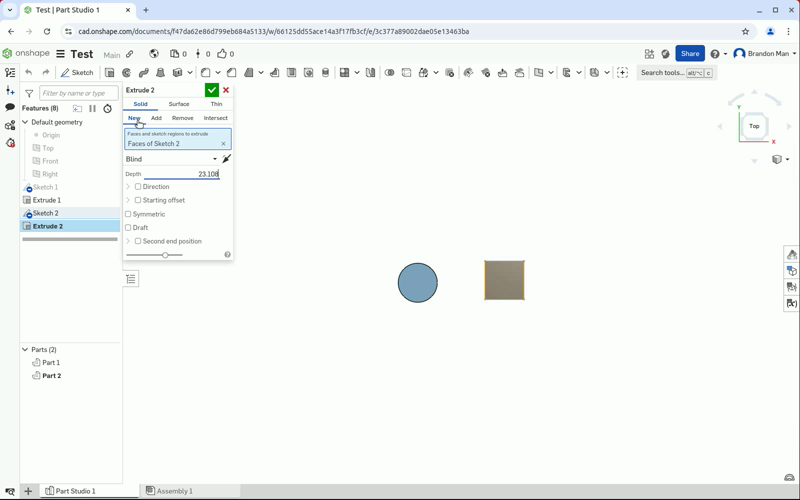
key(enter)
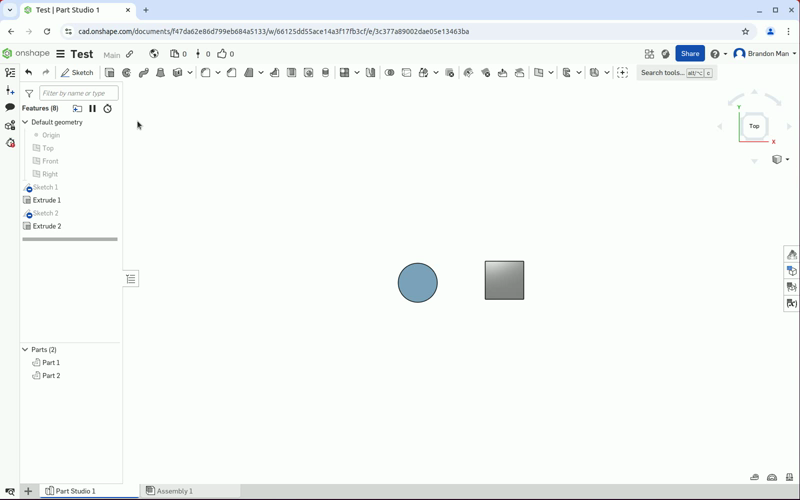
key(shift+h)
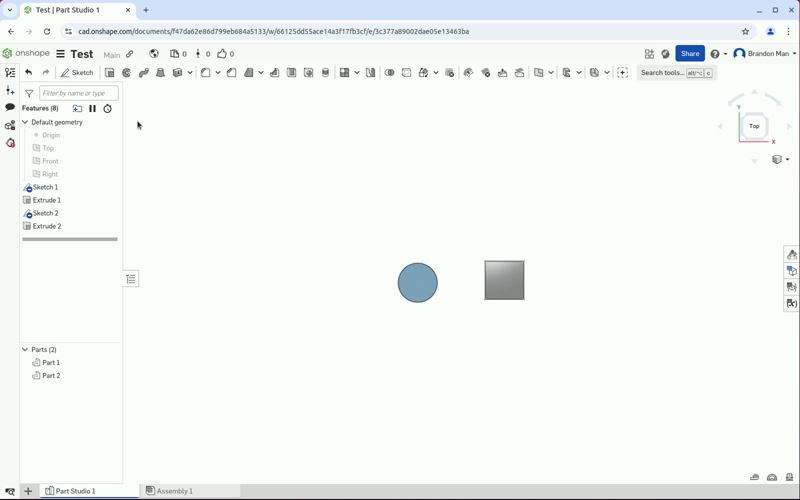
key(shift+h)
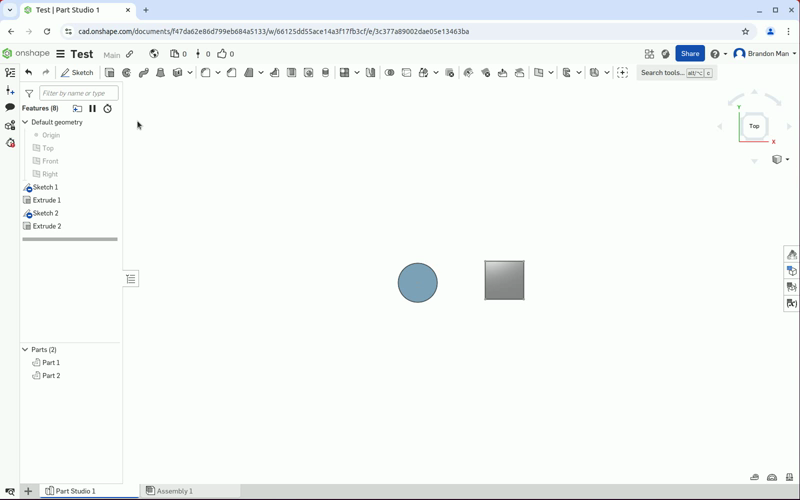
key(shift+7)
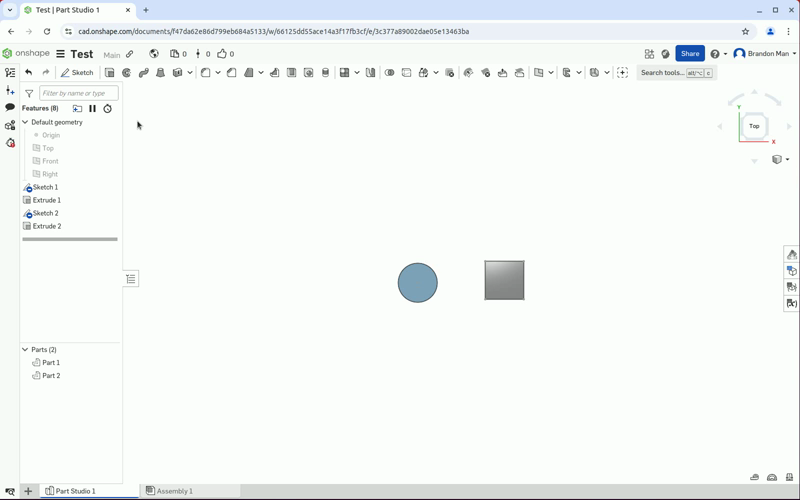
key(up, 3)
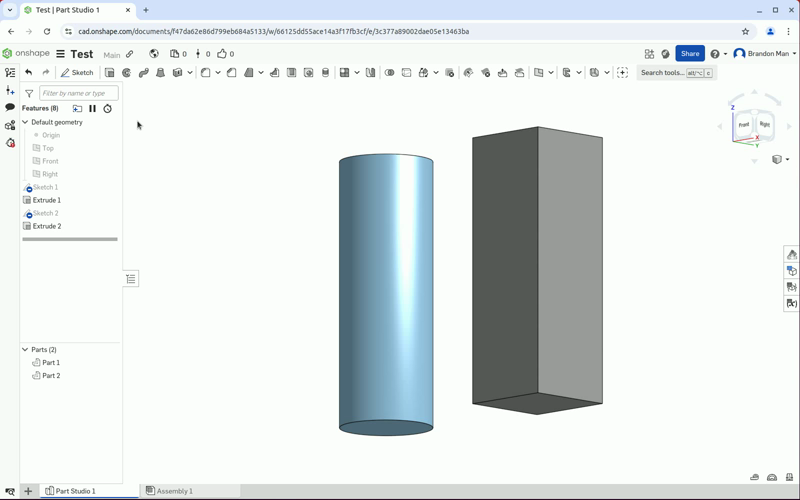
key(left, 3)
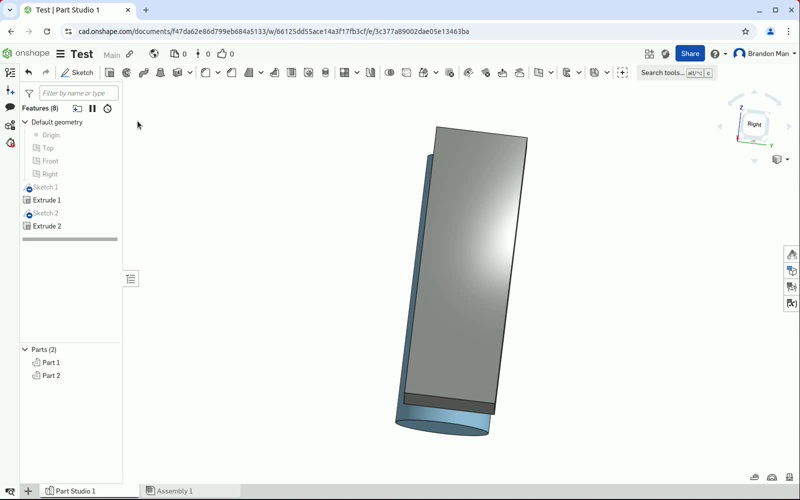
key(right, 3)
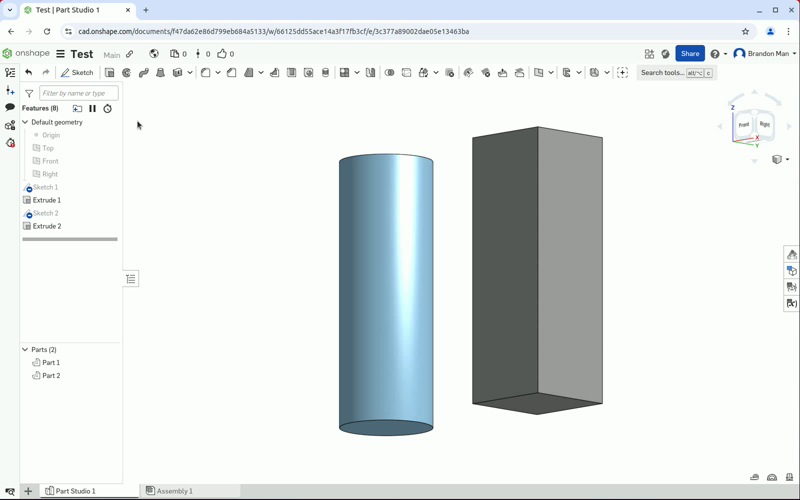
key(down, 3)
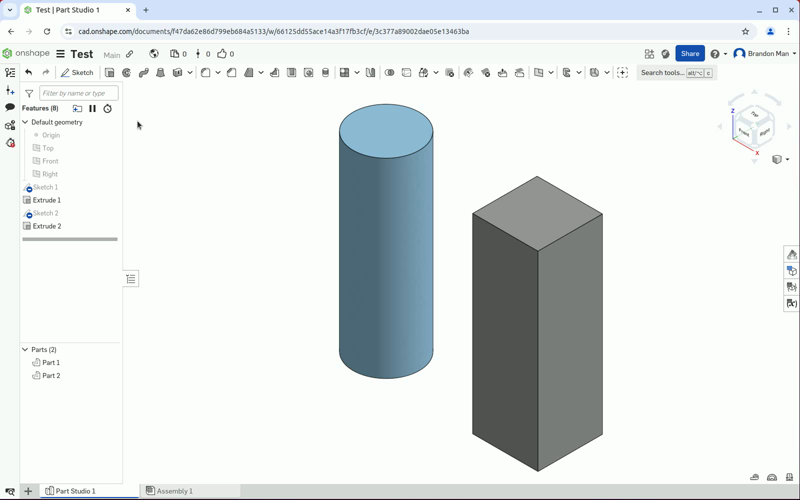
mouse_move(73, 189)
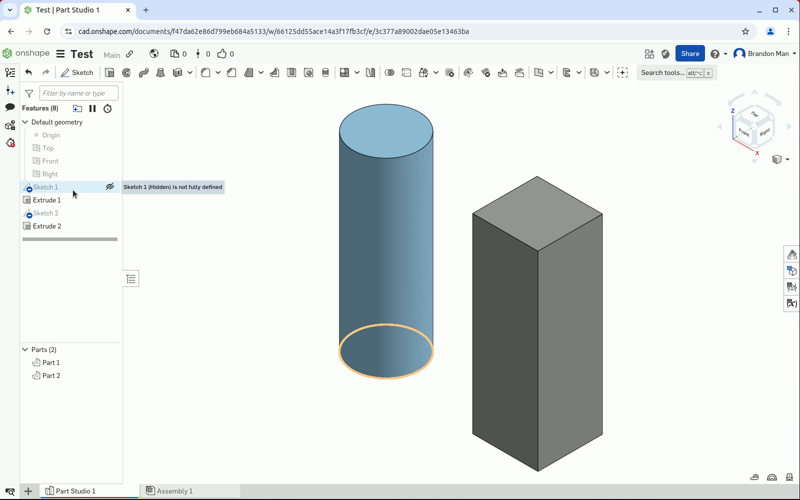
click(73, 189)